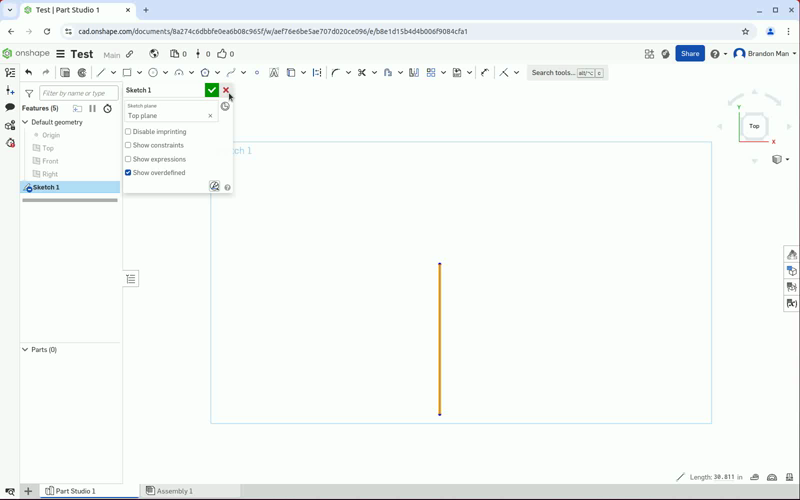
key(shift+h)
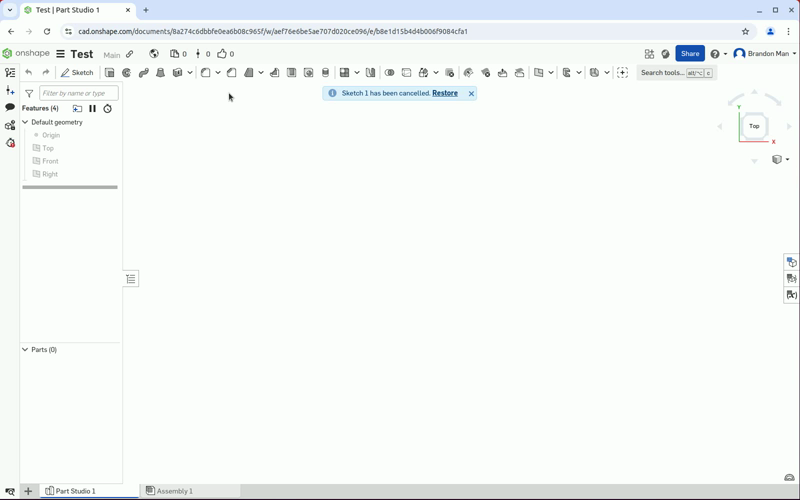
mouse_move(73, 352)
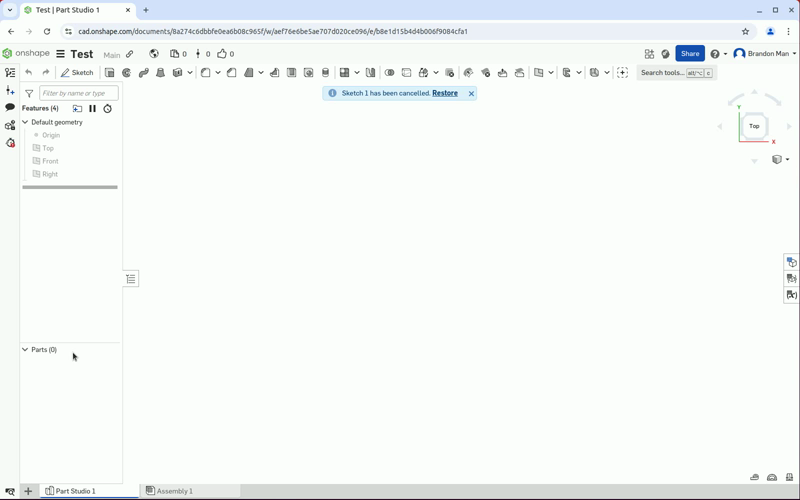
key(y)
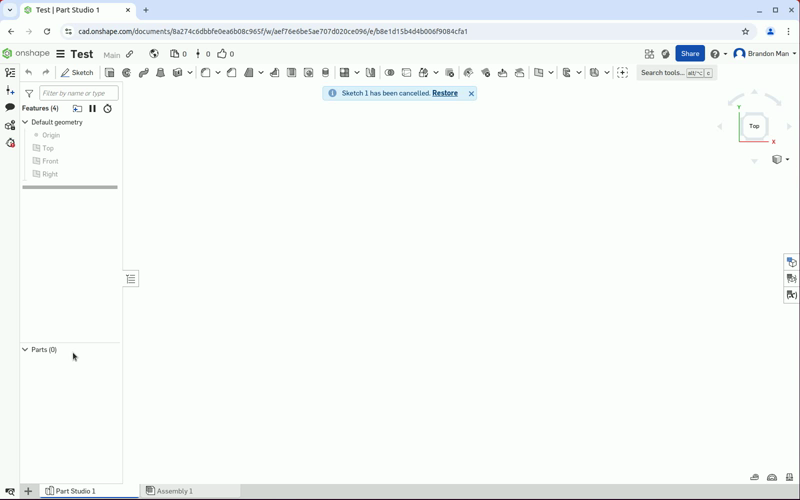
key(shift+p)
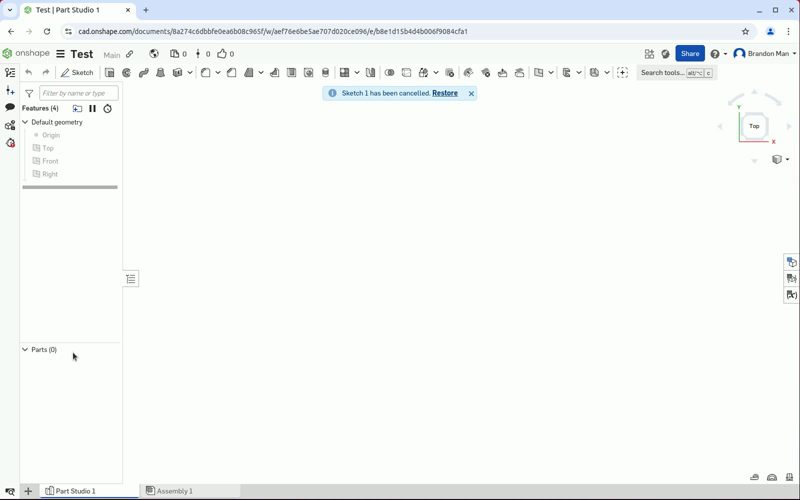
key(space)
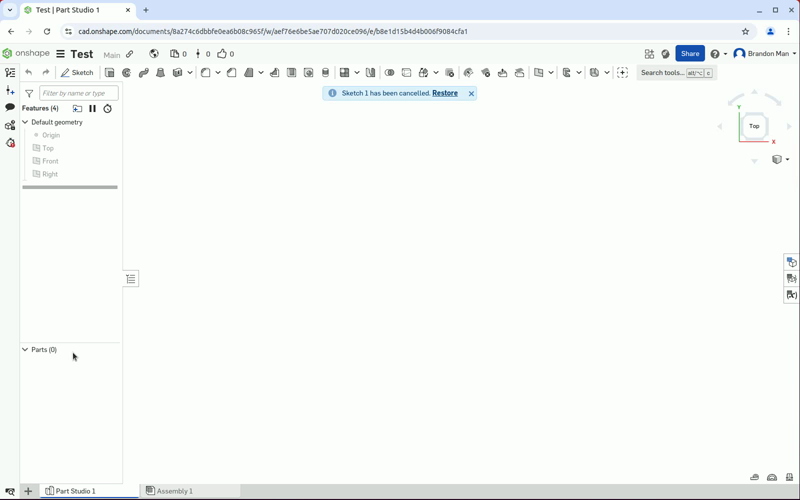
key_down(shift)
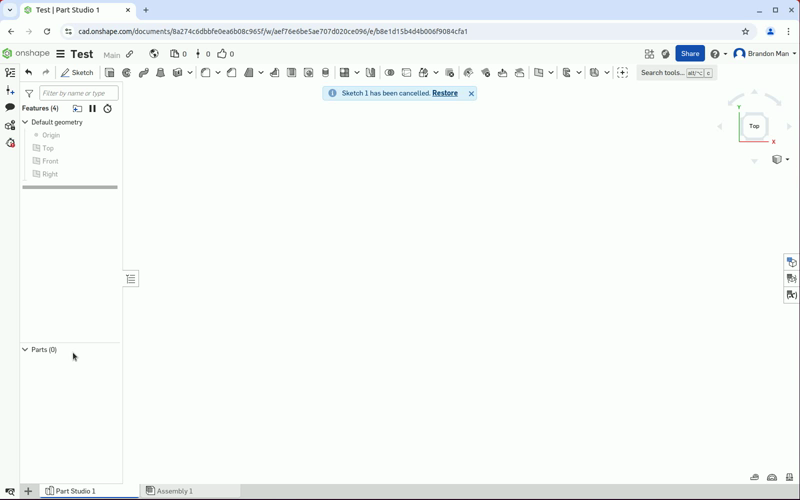
key(up)
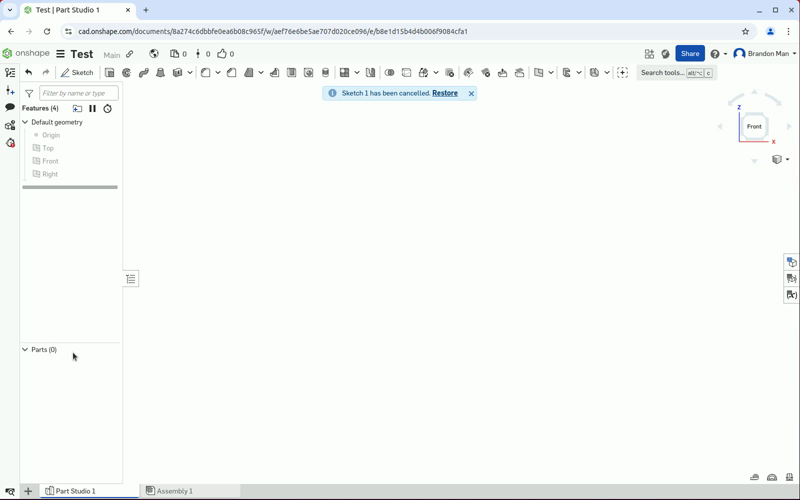
key_up(shift)
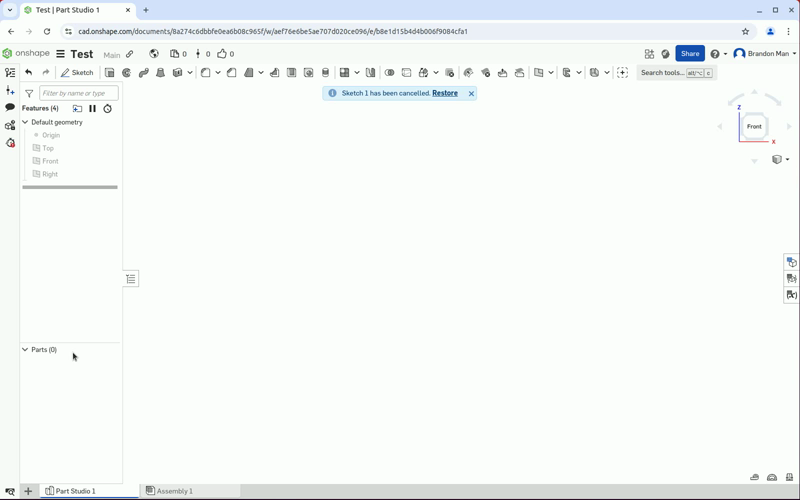
mouse_move(73, 352)
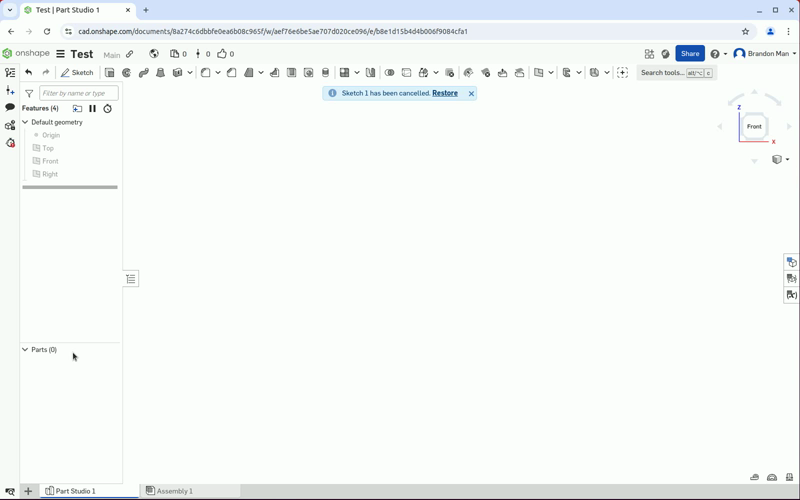
key(shift+y)
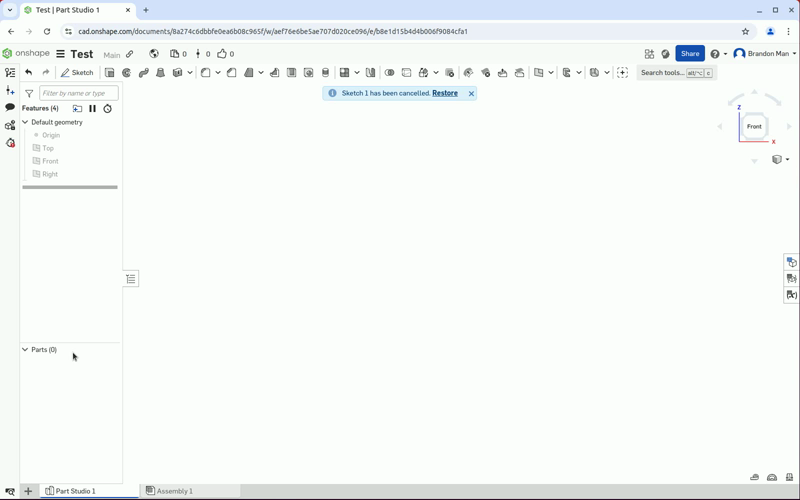
key(shift+s)
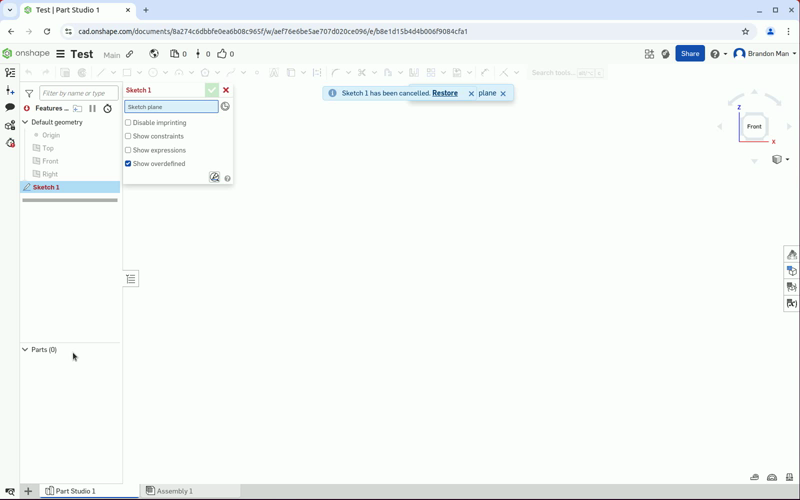
mouse_move(73, 163)
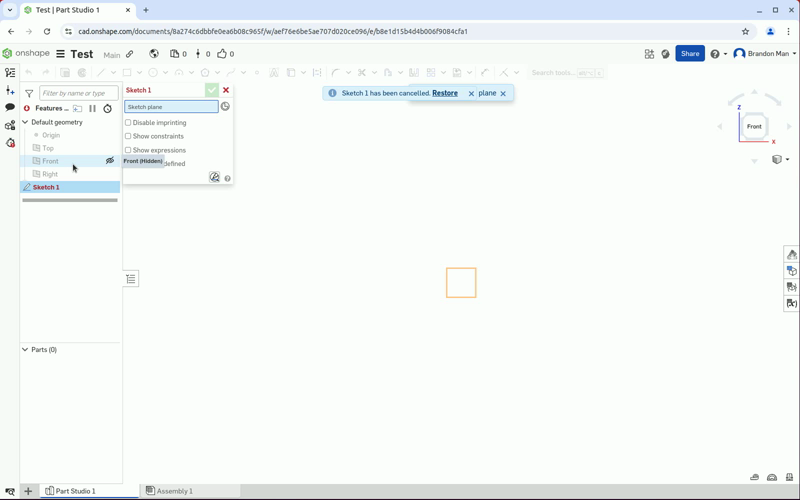
click(73, 163)
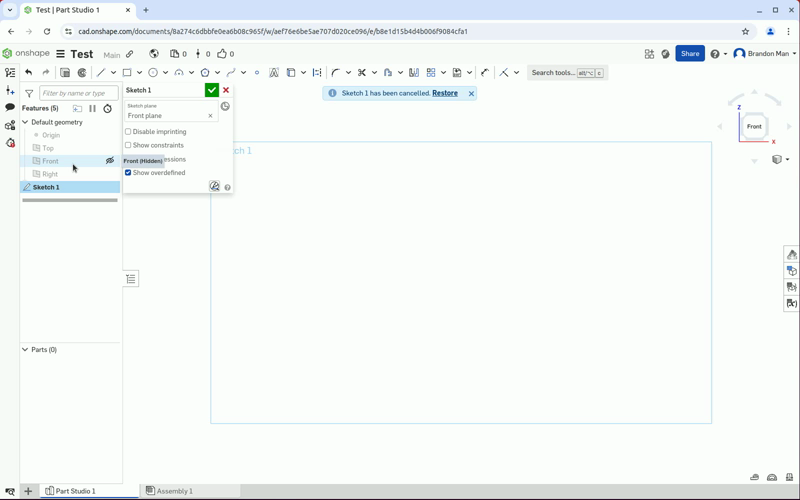
mouse_move(73, 352)
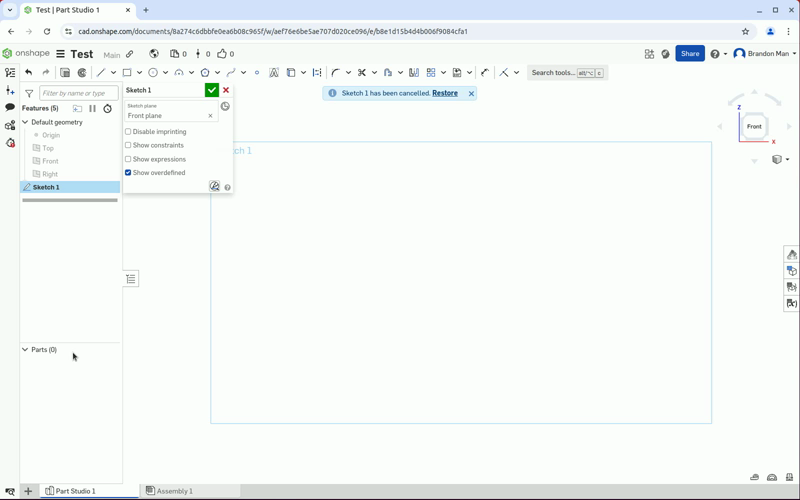
key(y)
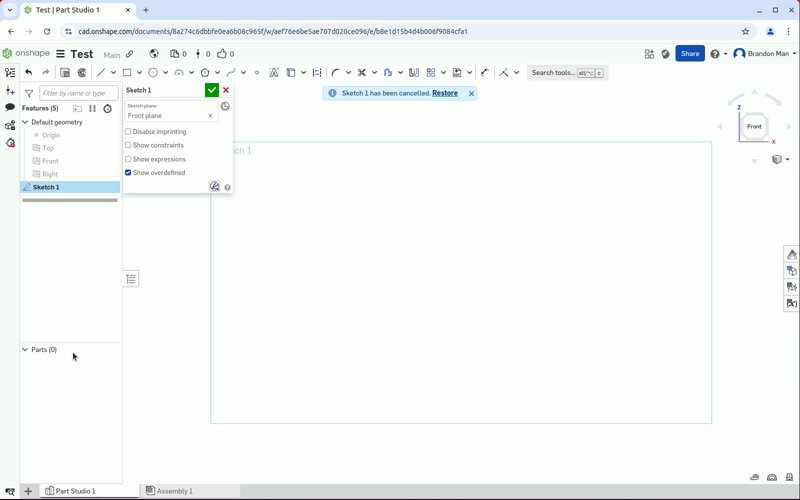
key(l)
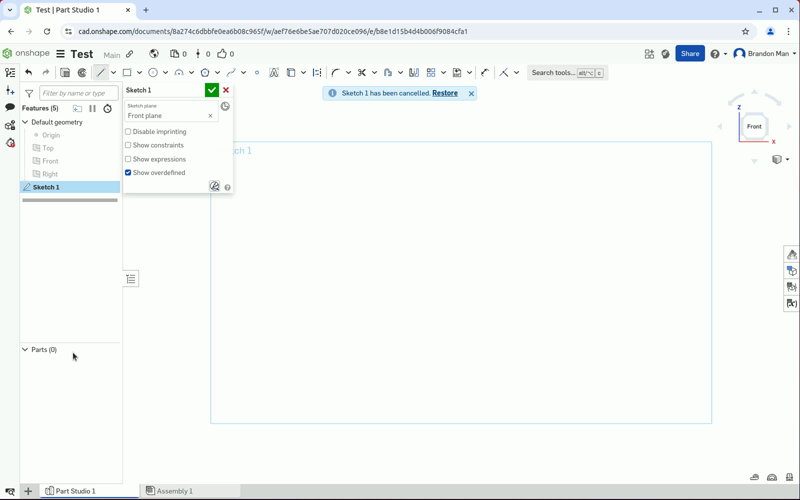
key_down(shift)
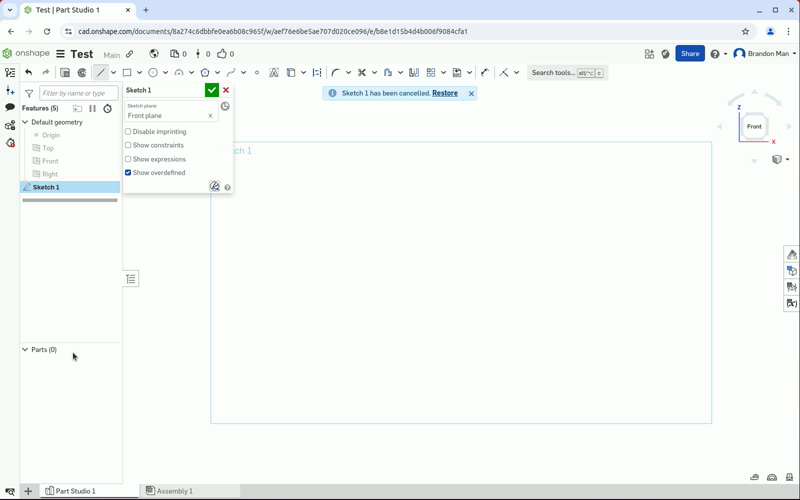
mouse_move(460, 282)
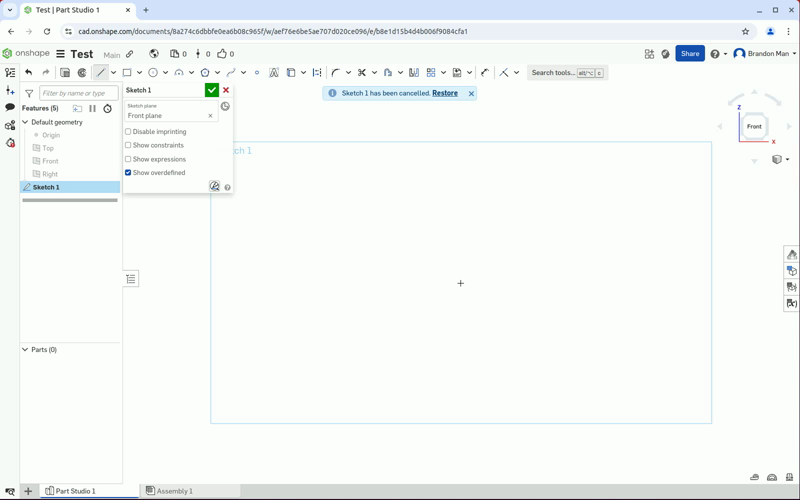
click(460, 282)
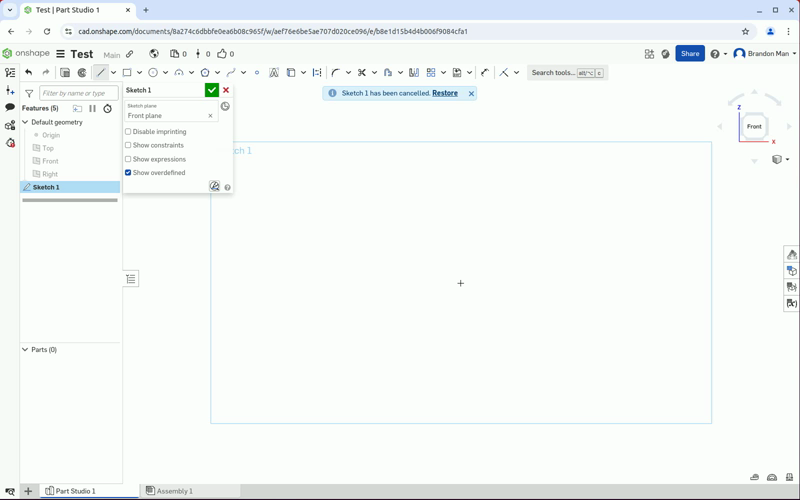
key_up(shift)
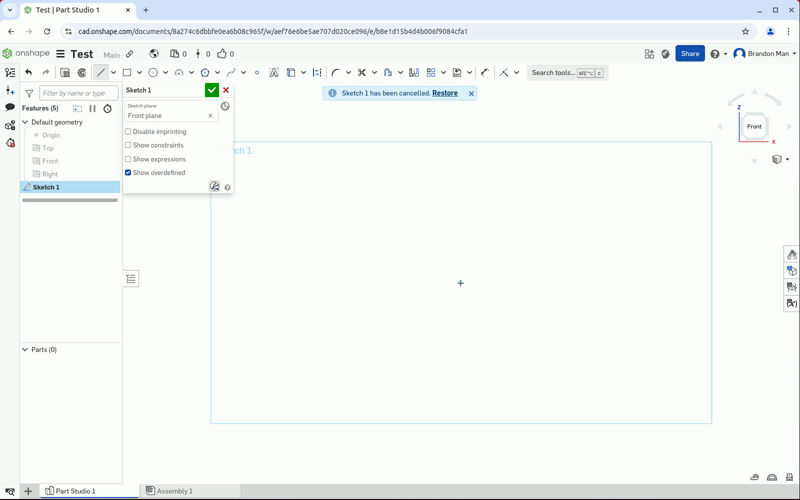
key_down(shift)
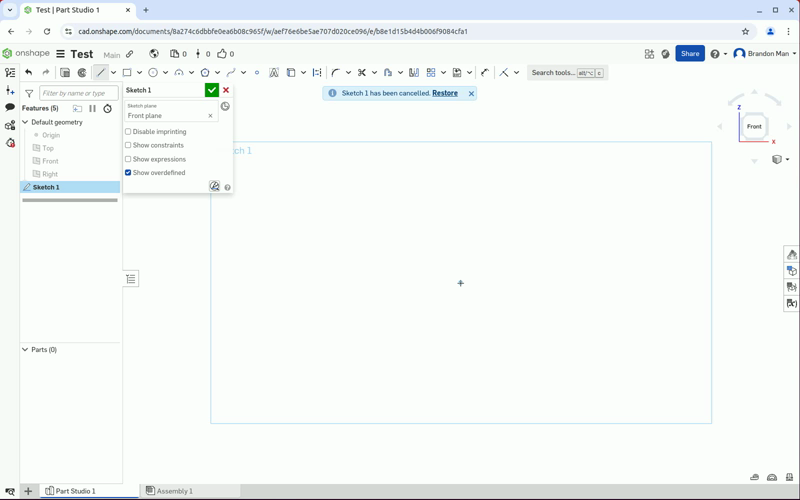
mouse_move(573, 282)
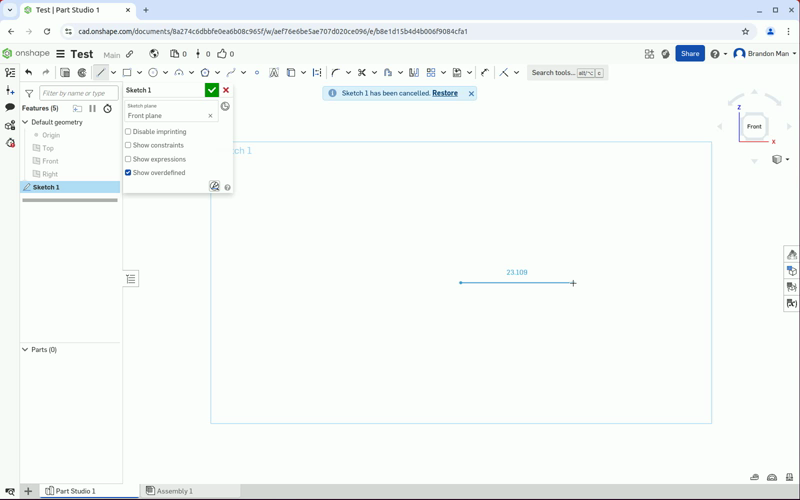
click(573, 282)
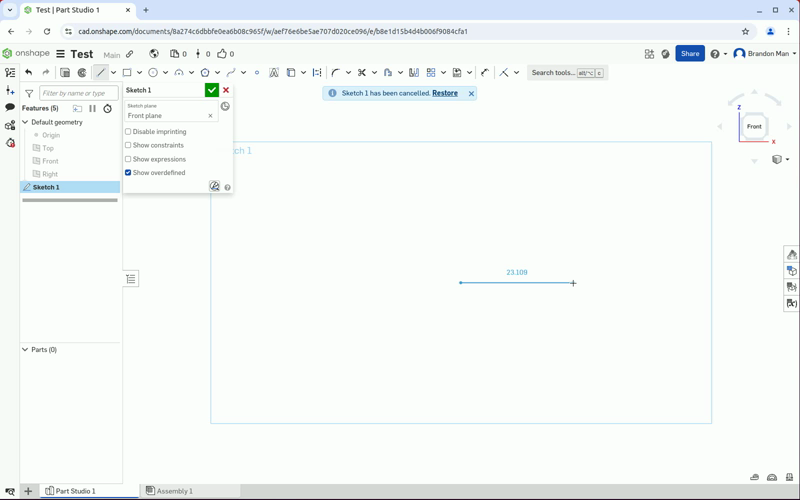
key_up(shift)
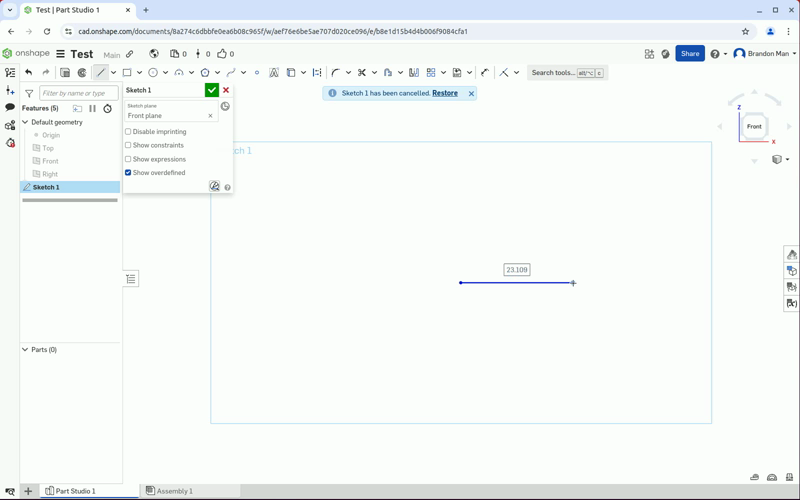
key_down(shift)
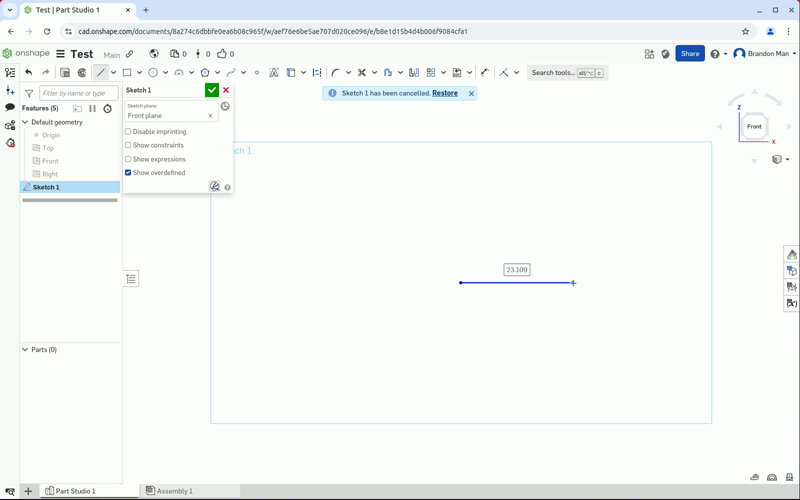
mouse_move(589, 282)
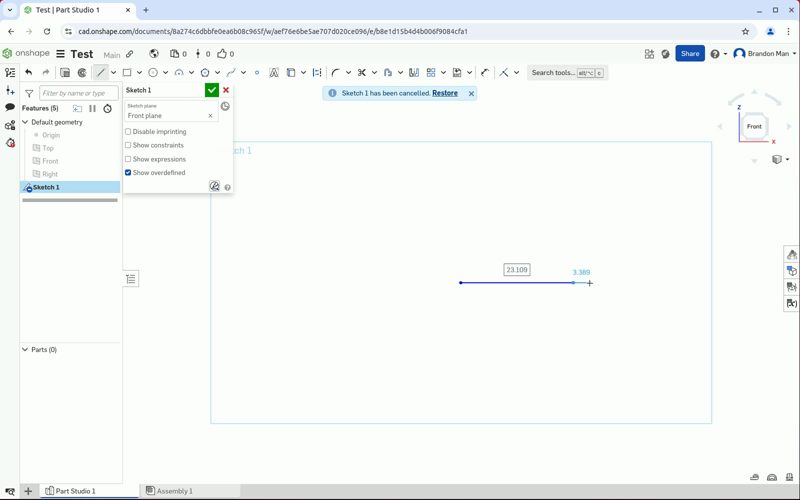
mouse_move(573, 226)
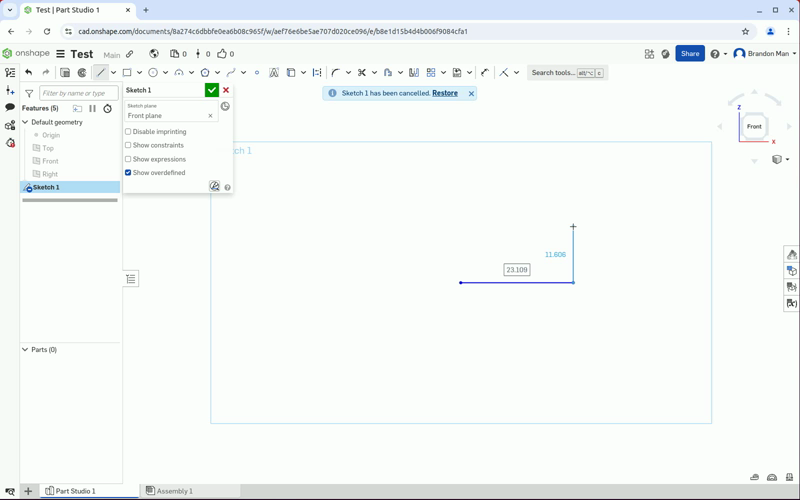
click(573, 226)
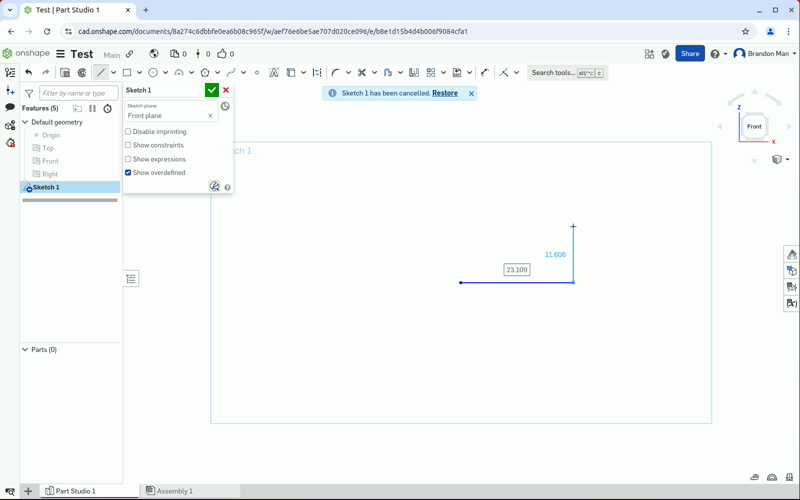
key_up(shift)
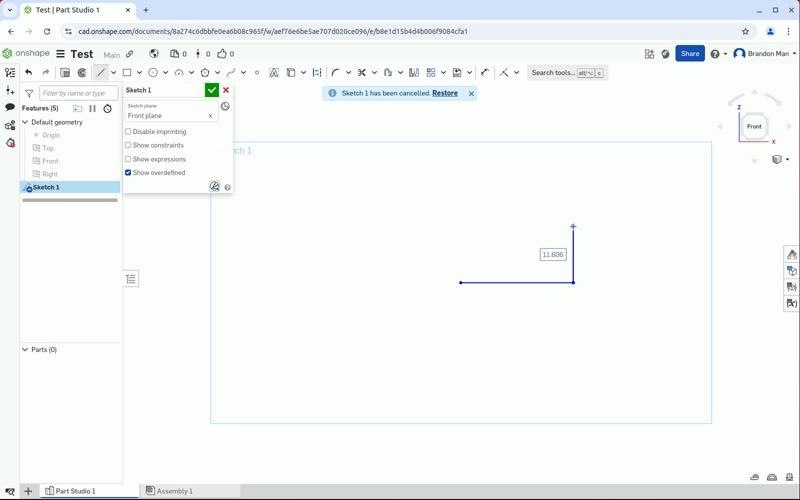
key_down(shift)
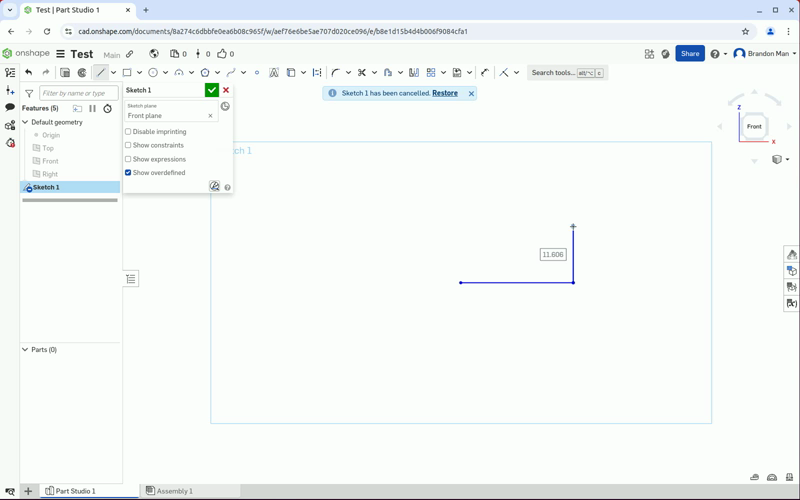
mouse_move(460, 226)
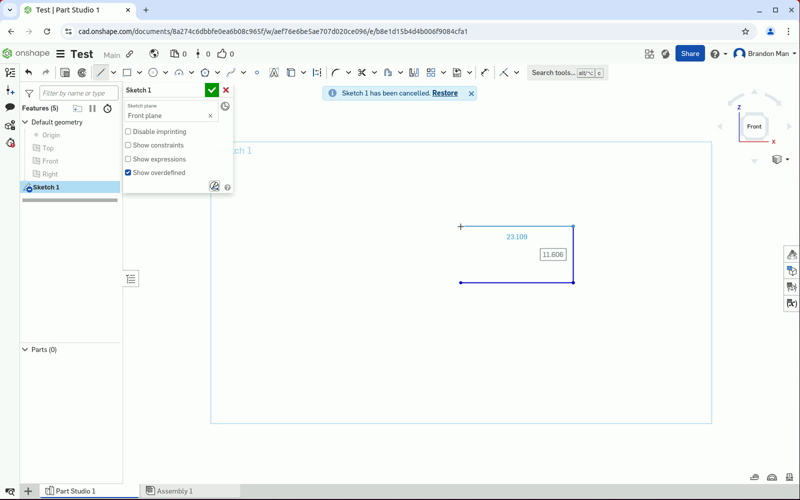
click(460, 226)
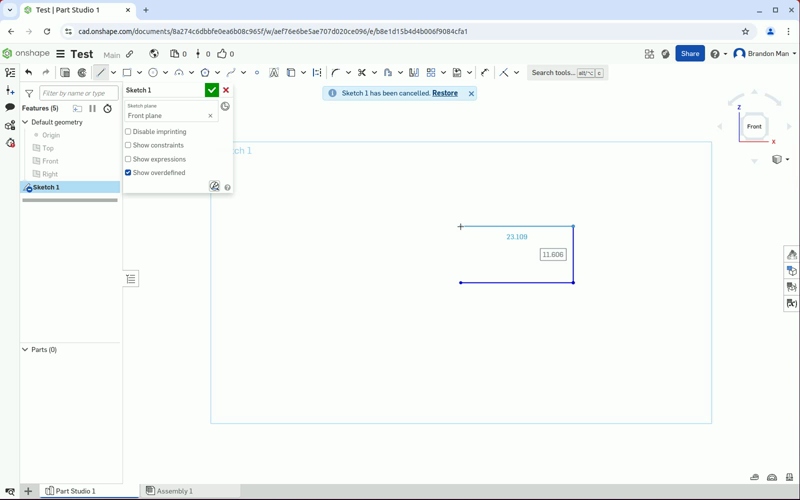
key_up(shift)
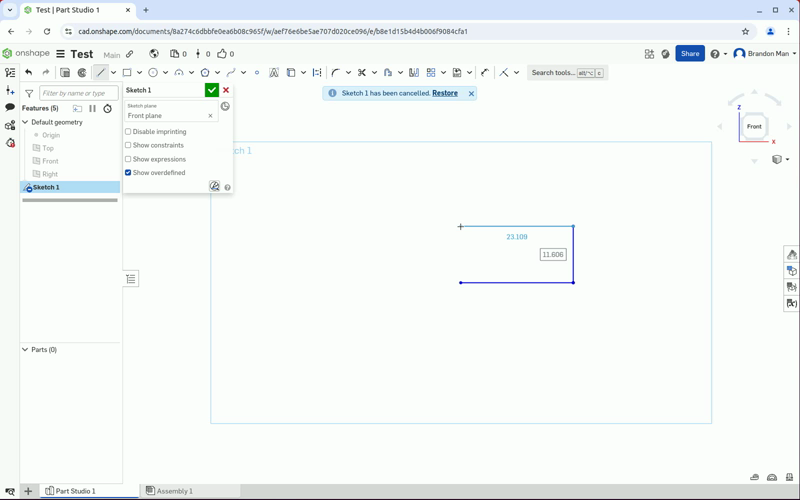
mouse_move(490, 226)
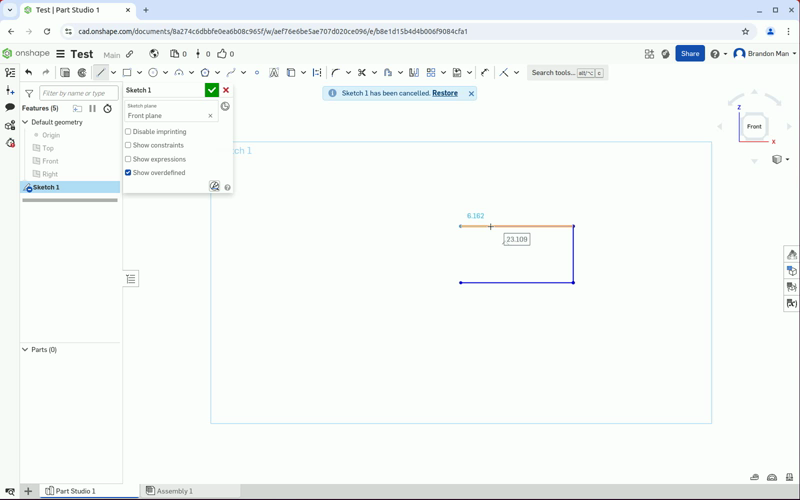
key_down(shift)
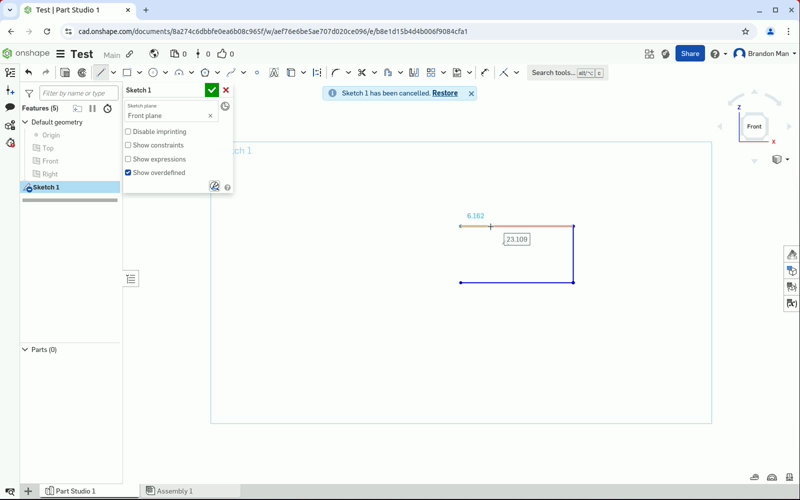
mouse_move(460, 282)
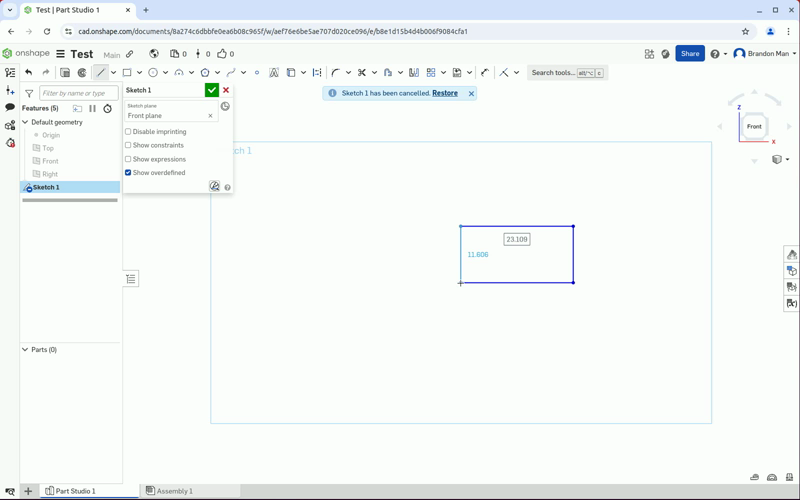
key_up(shift)
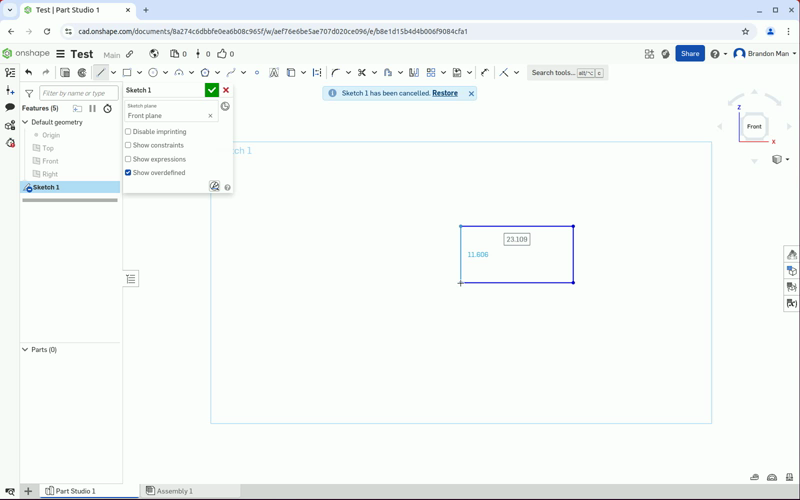
click(460, 282)
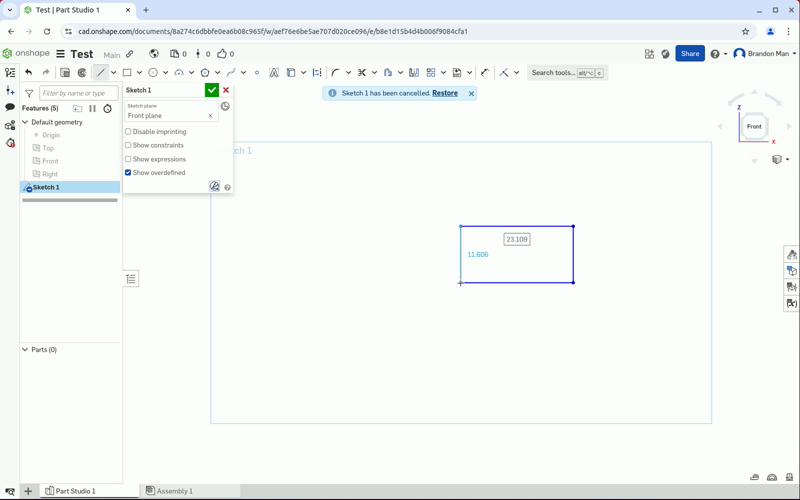
key(esc)
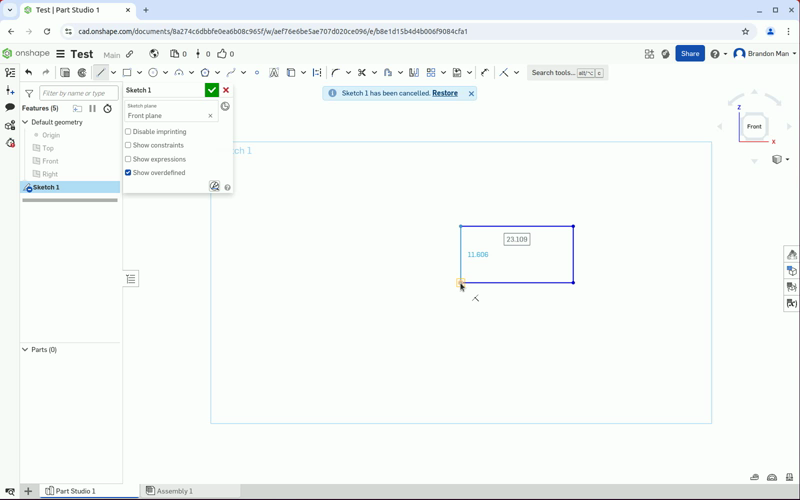
mouse_move(549, 261)
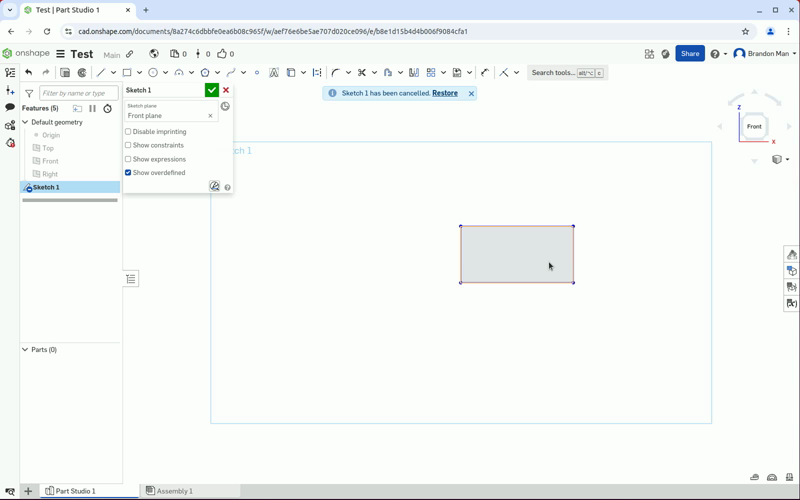
click(549, 261)
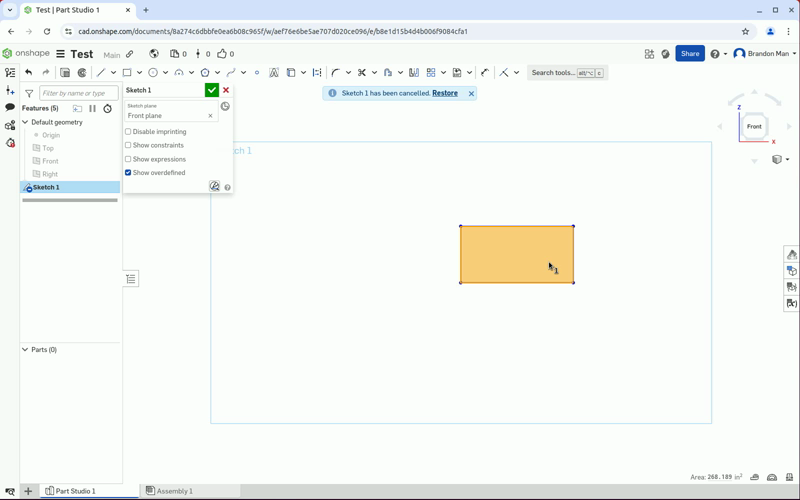
mouse_move(73, 352)
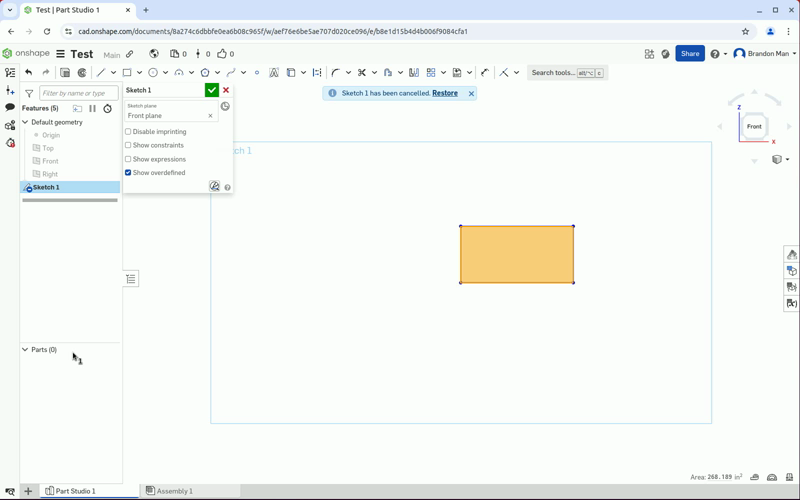
key(shift+y)
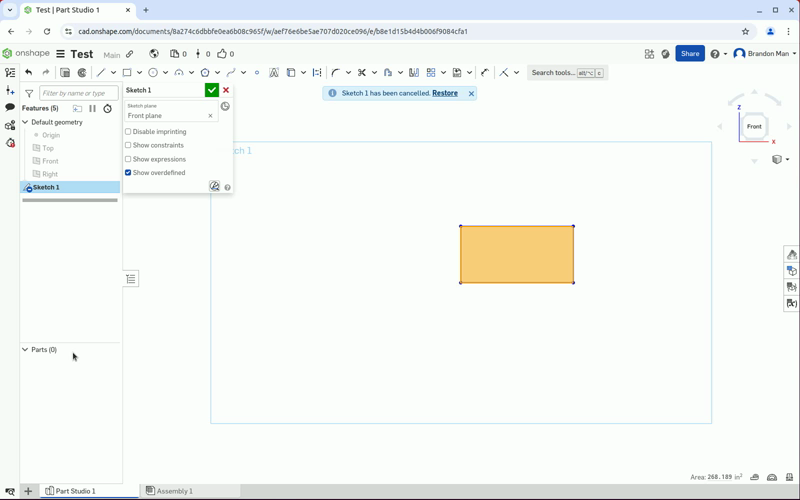
key(shift+e)
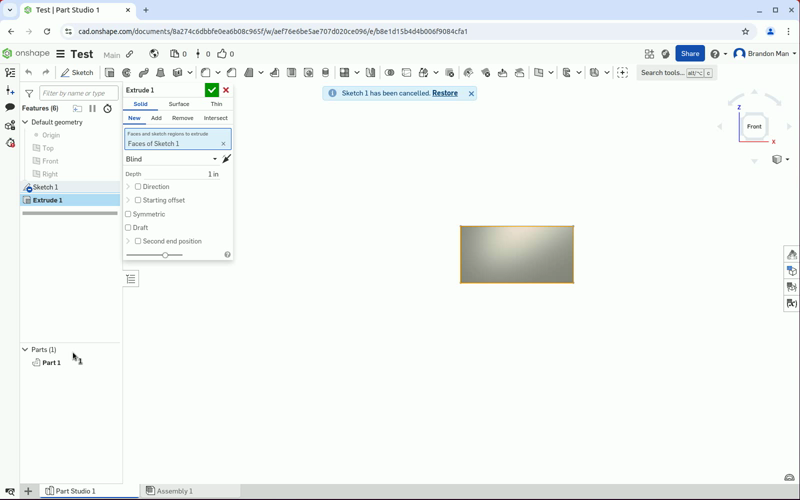
mouse_move(143, 106)
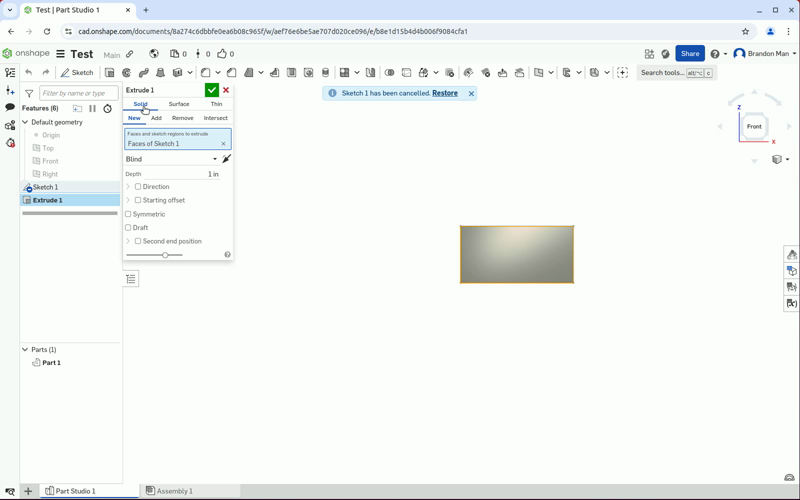
click(143, 106)
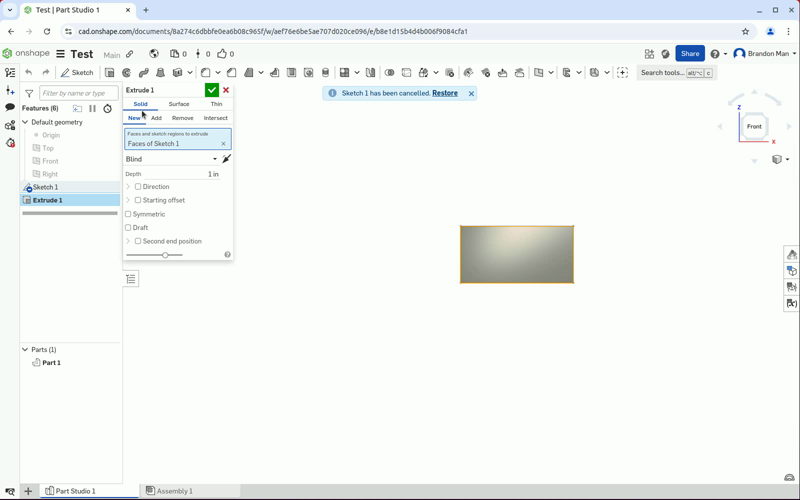
mouse_move(137, 120)
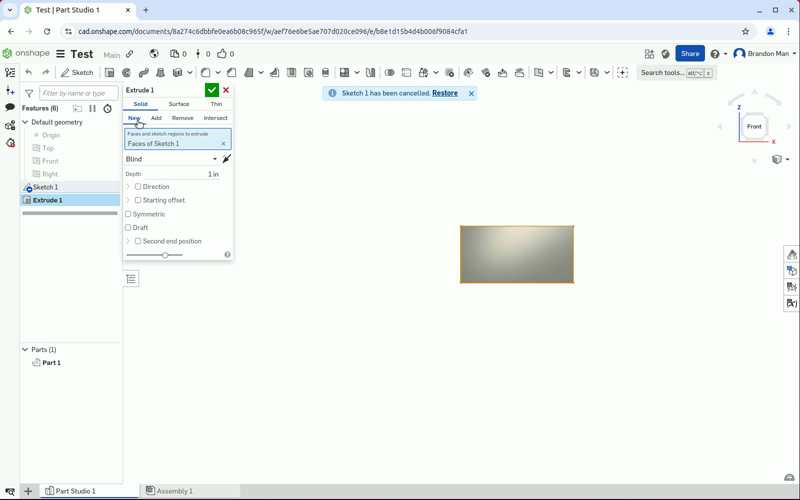
click(137, 120)
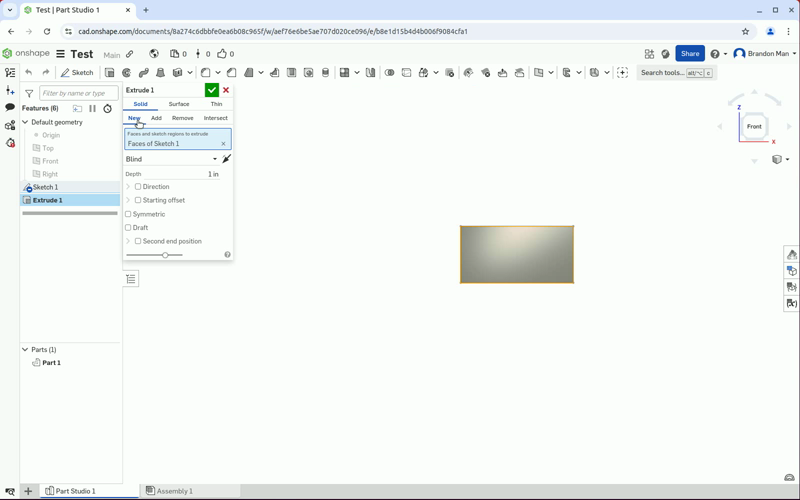
key(tab, 4)
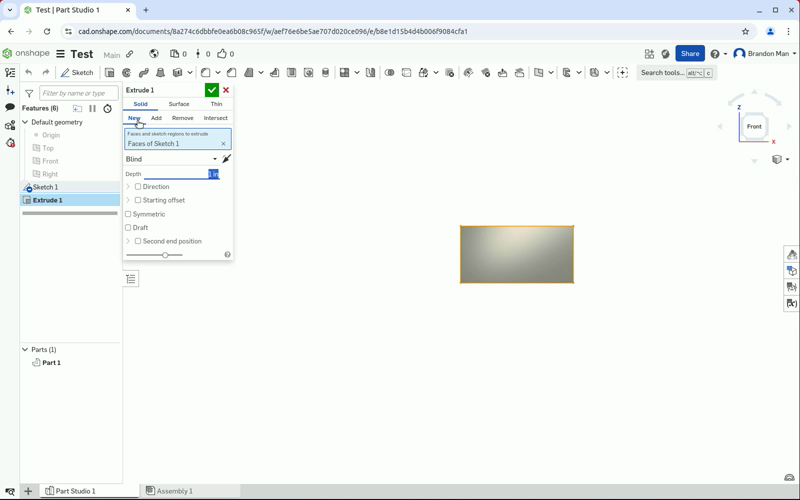
text(17.331)
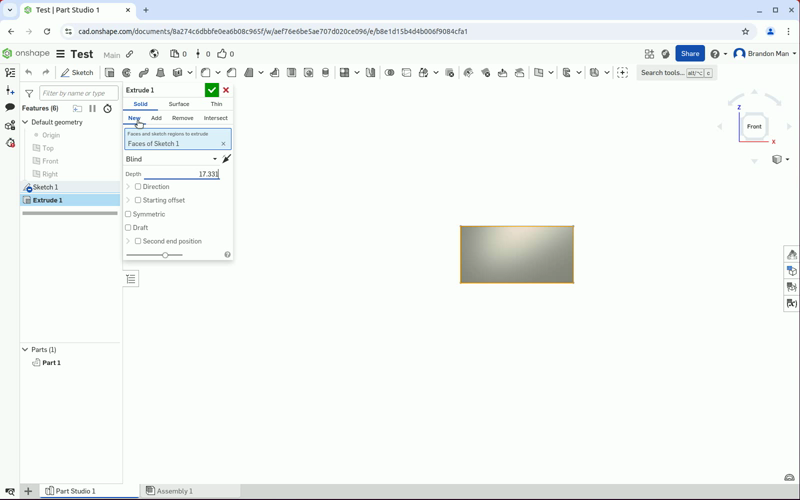
key(enter)
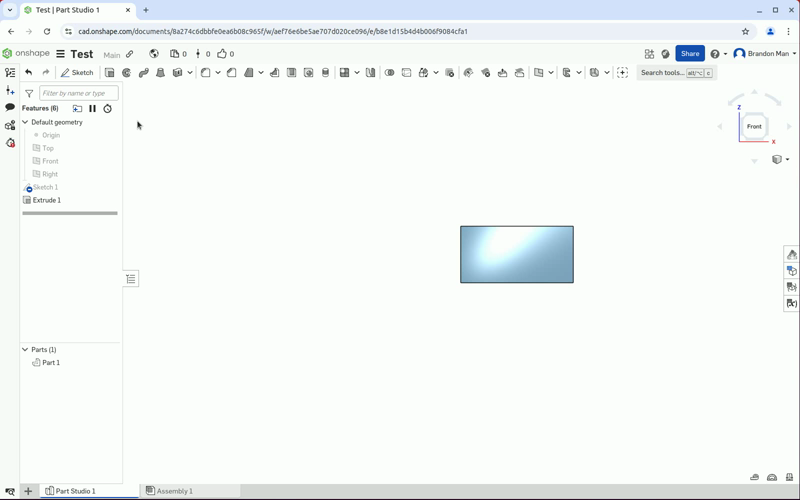
key(shift+h)
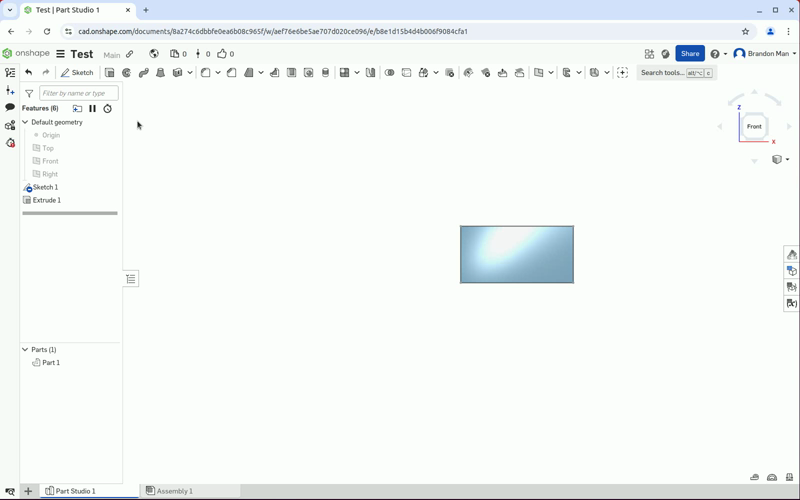
key(shift+h)
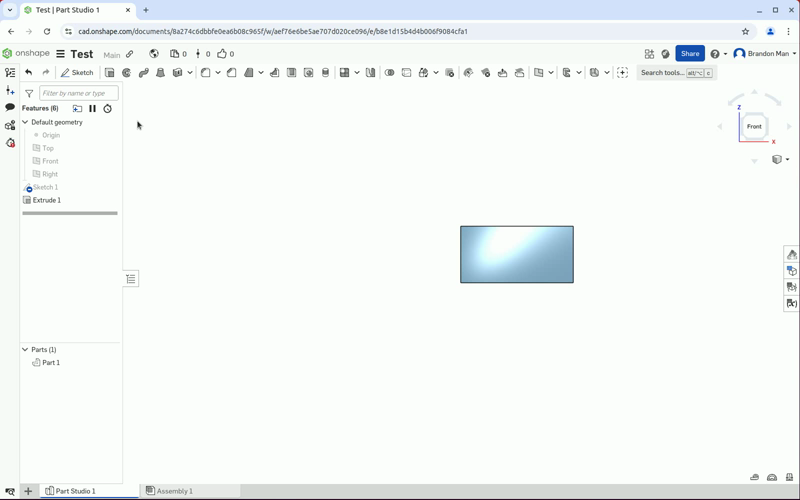
mouse_move(73, 189)
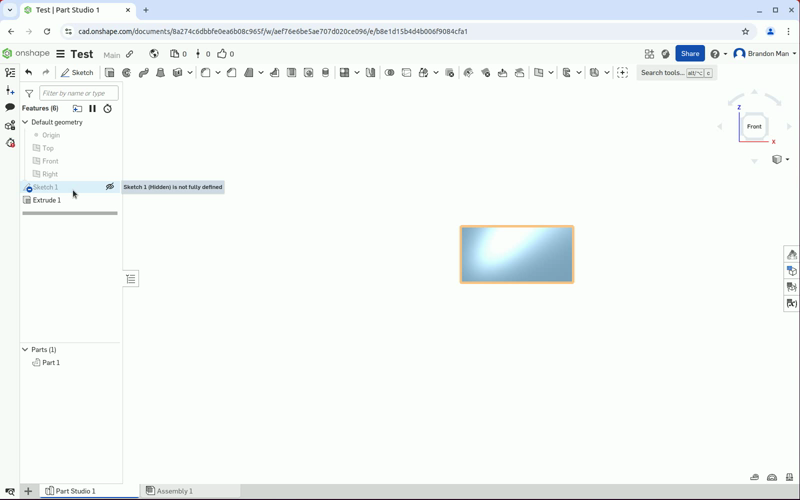
click(73, 189)
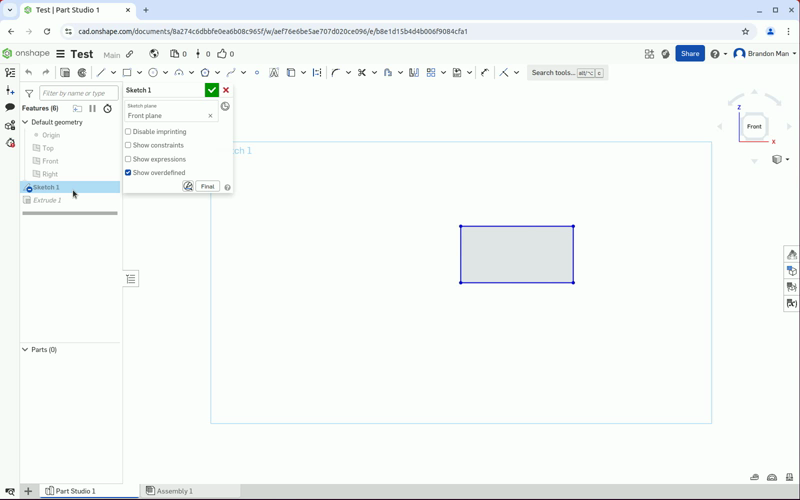
mouse_move(229, 92)
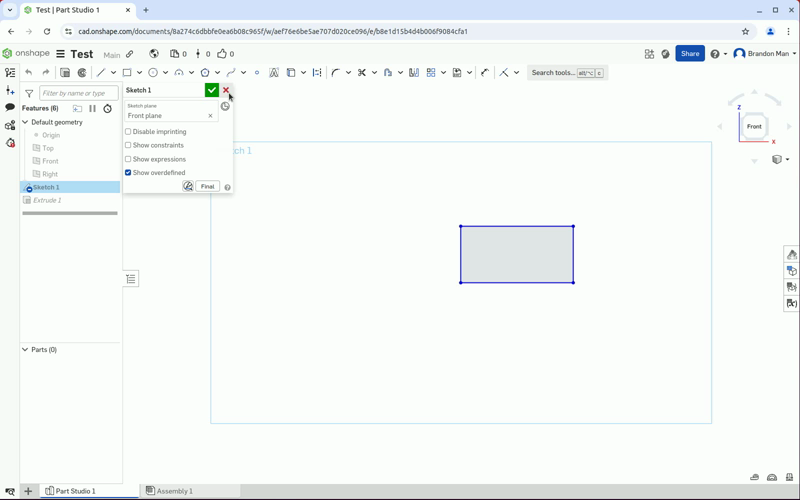
click(229, 92)
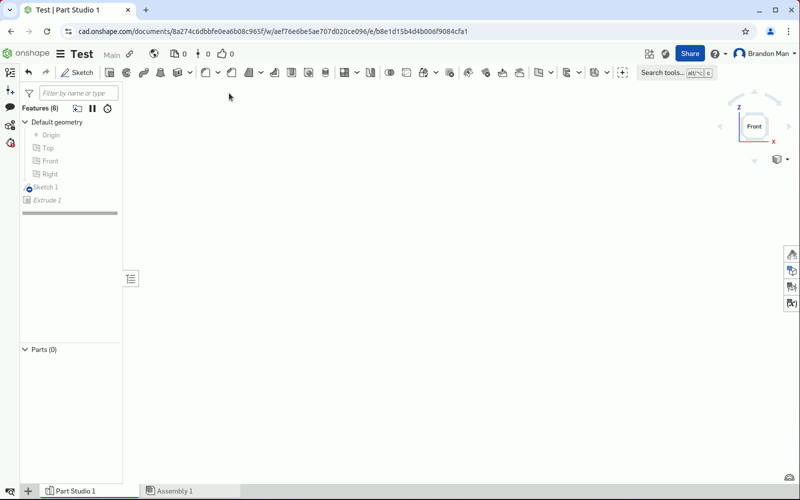
mouse_move(73, 352)
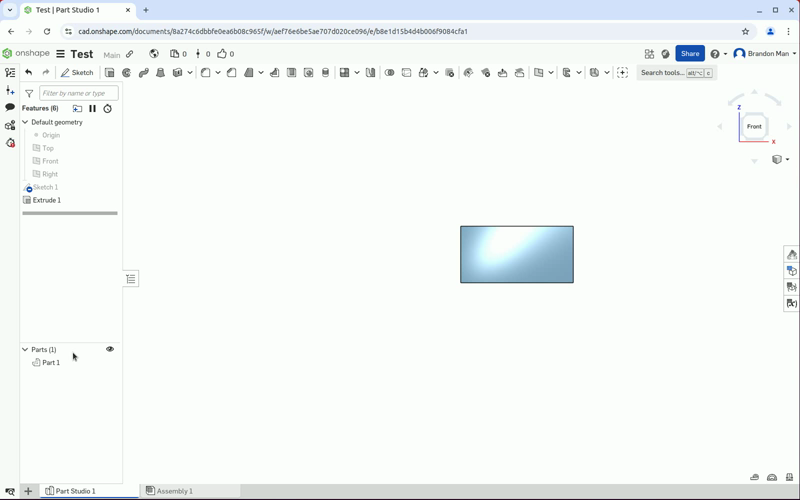
key(y)
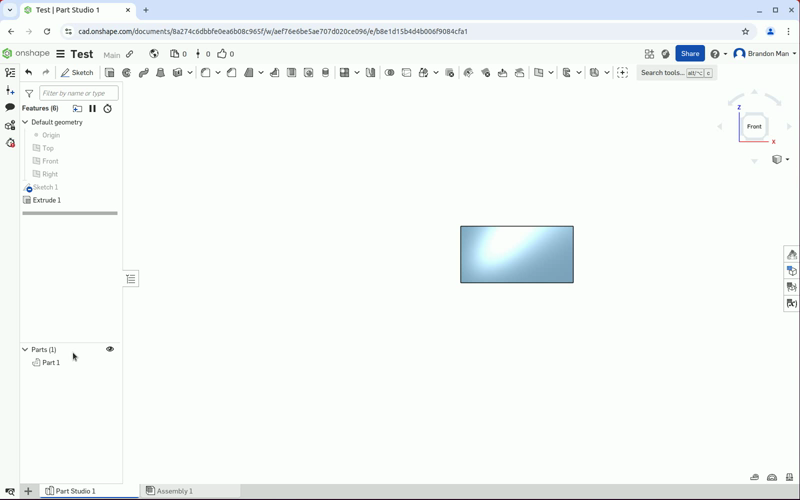
key(shift+p)
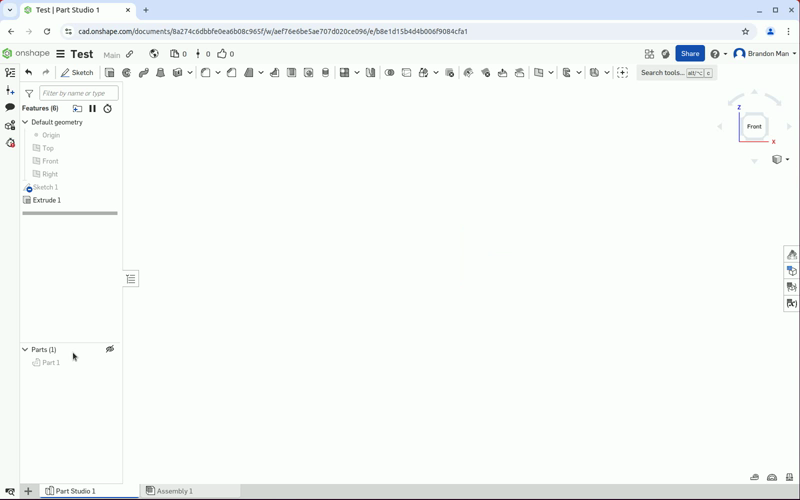
key(space)
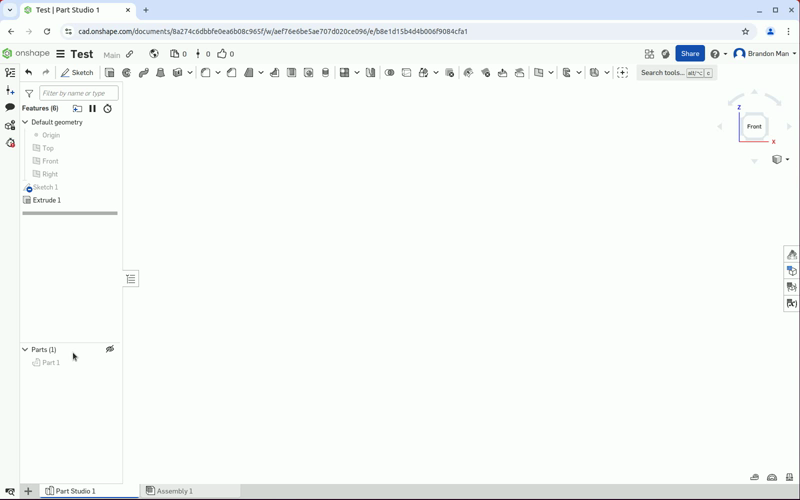
key_down(shift)
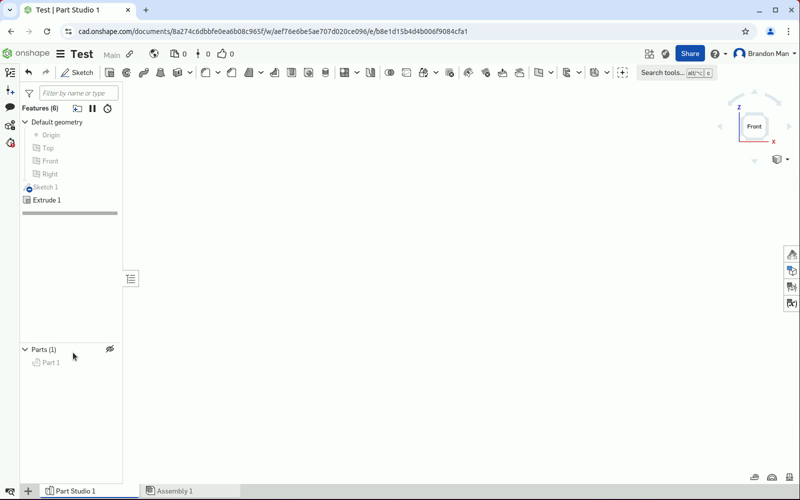
key(left)
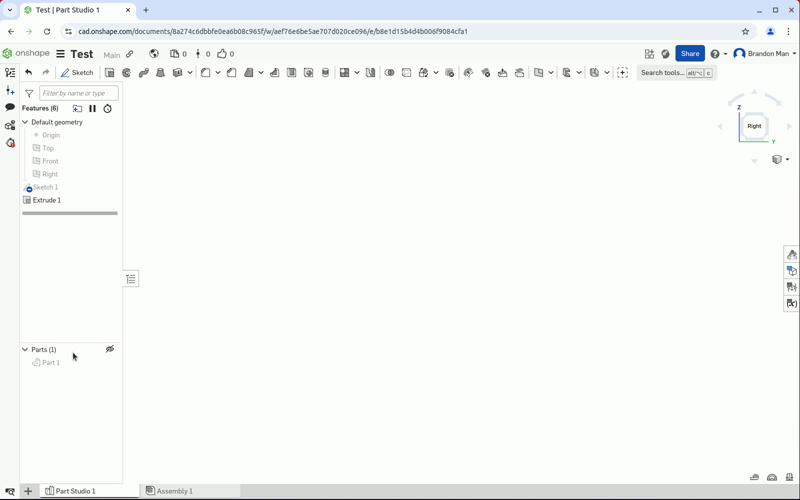
key_up(shift)
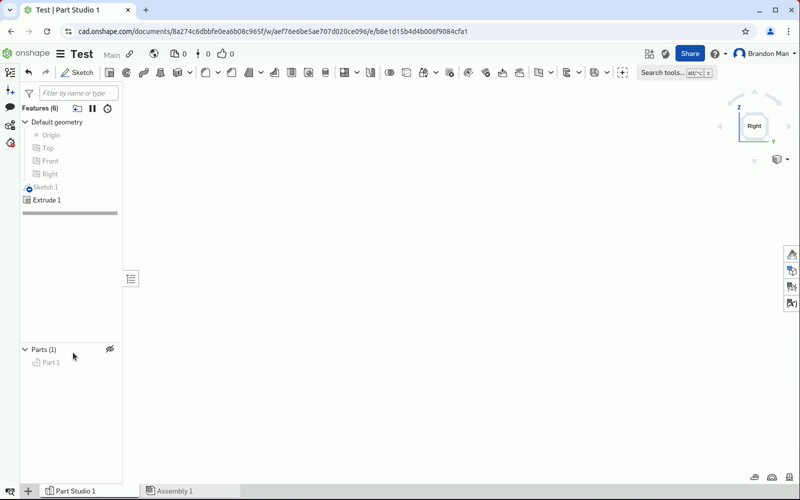
mouse_move(73, 352)
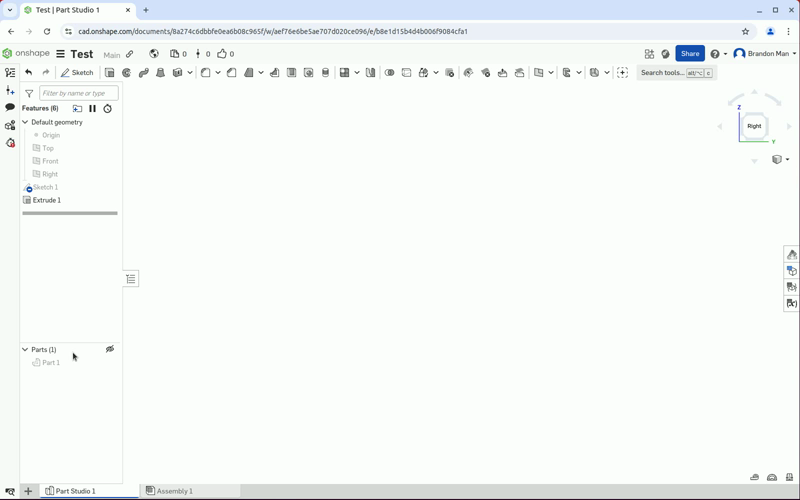
key(shift+y)
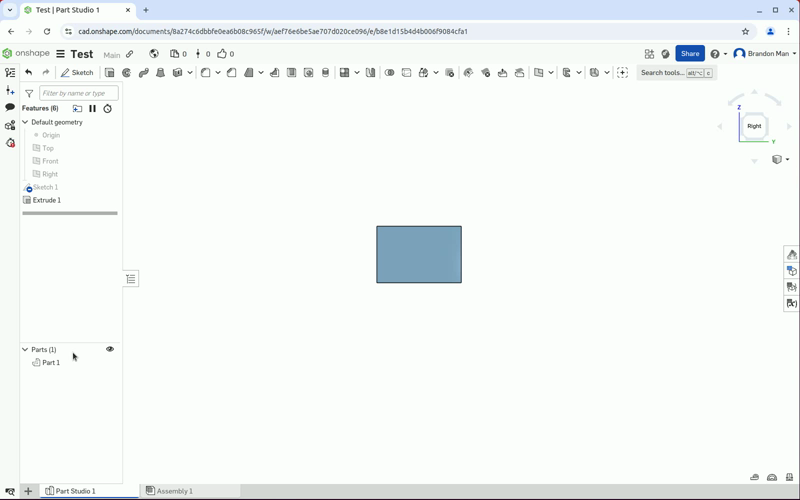
mouse_move(541, 75)
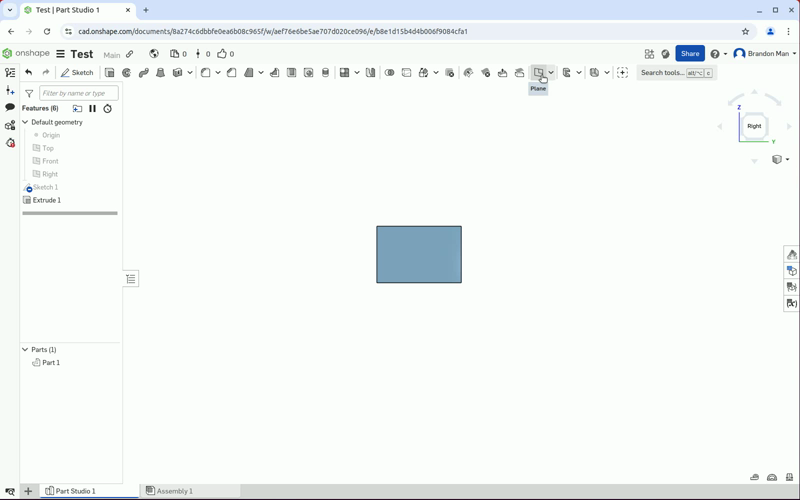
click(541, 75)
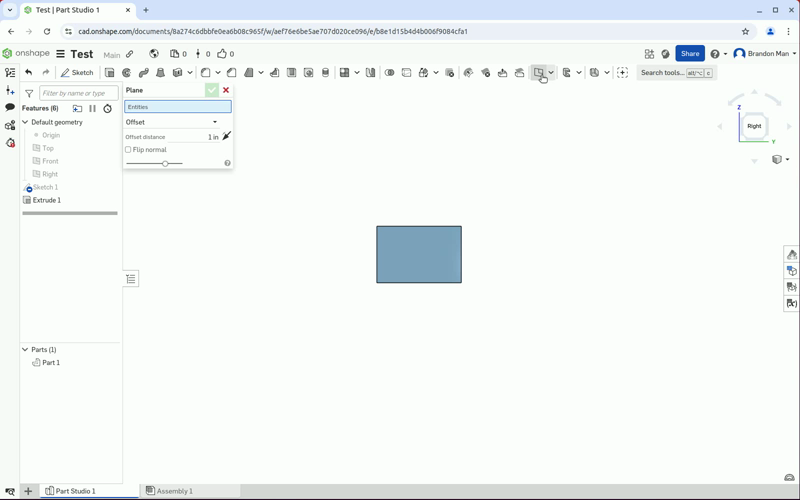
mouse_move(73, 176)
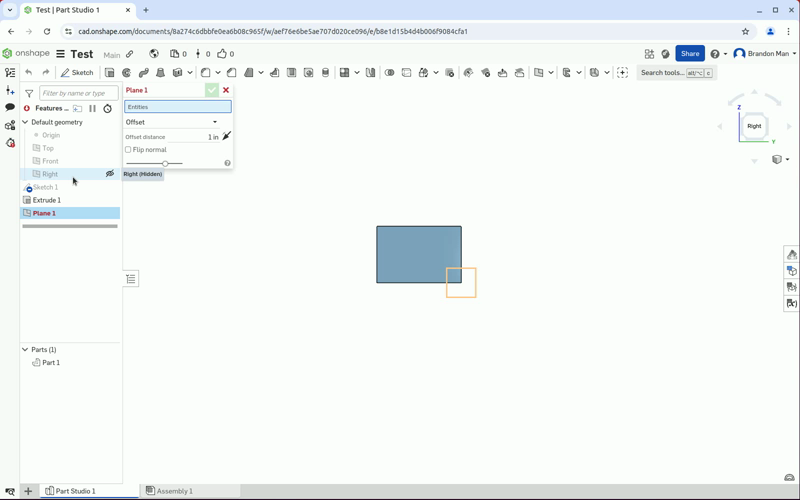
click(73, 176)
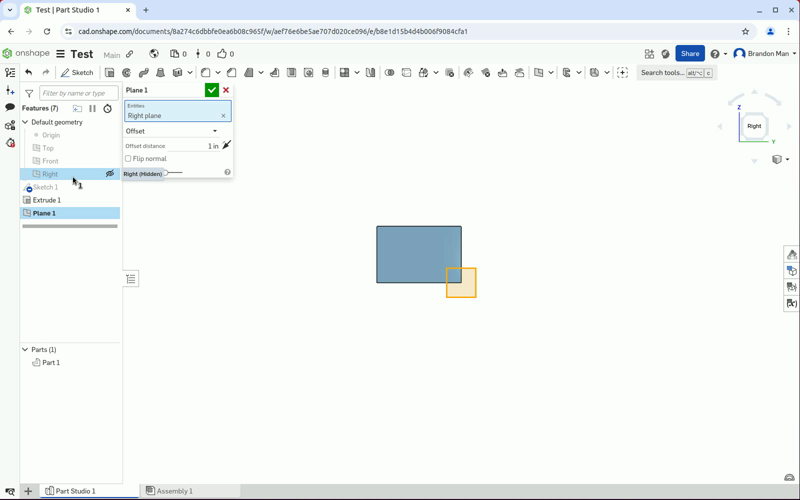
key(tab, 2)
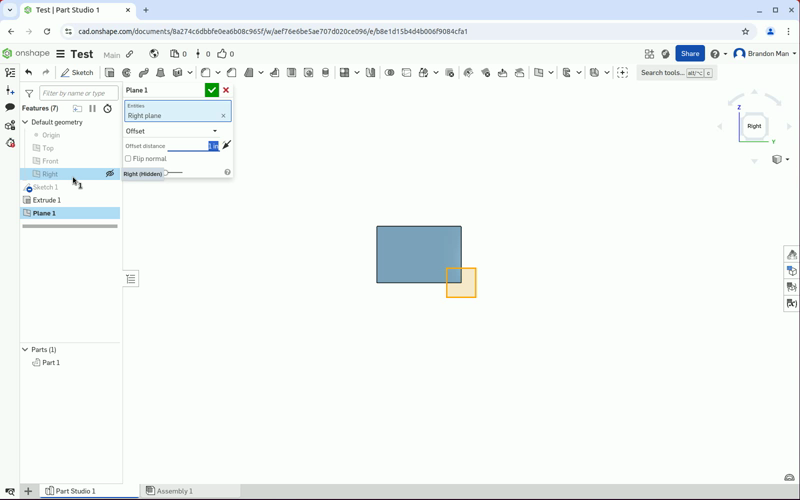
text(23.108)
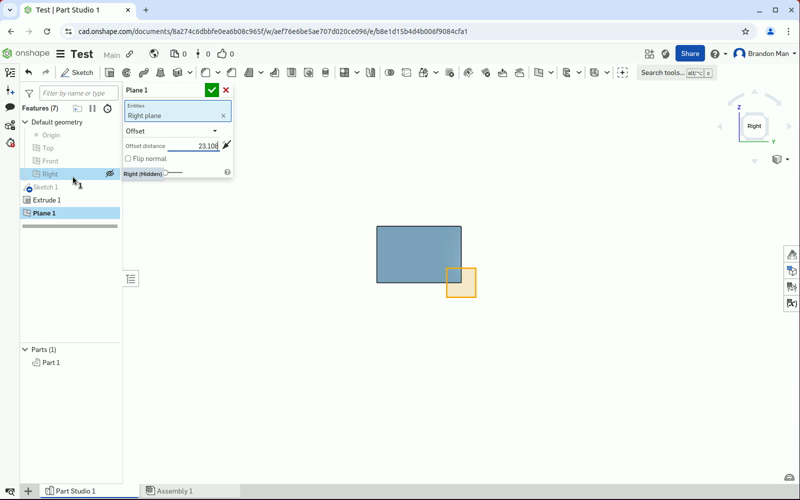
key(enter, 2)
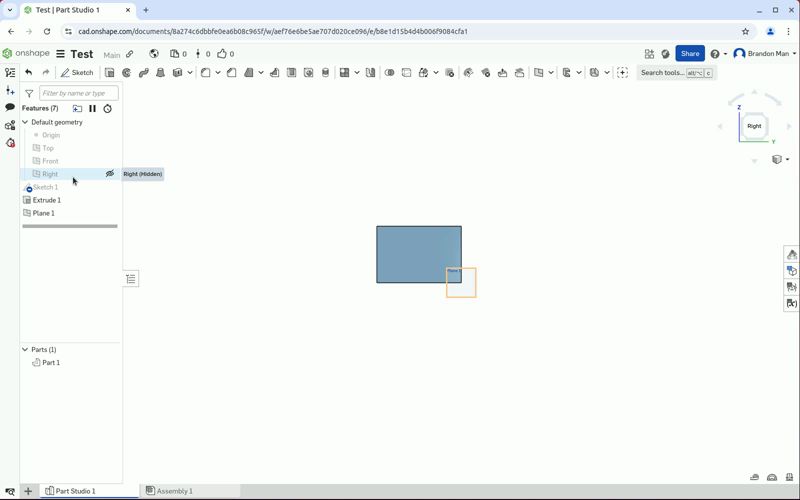
key(shift+s)
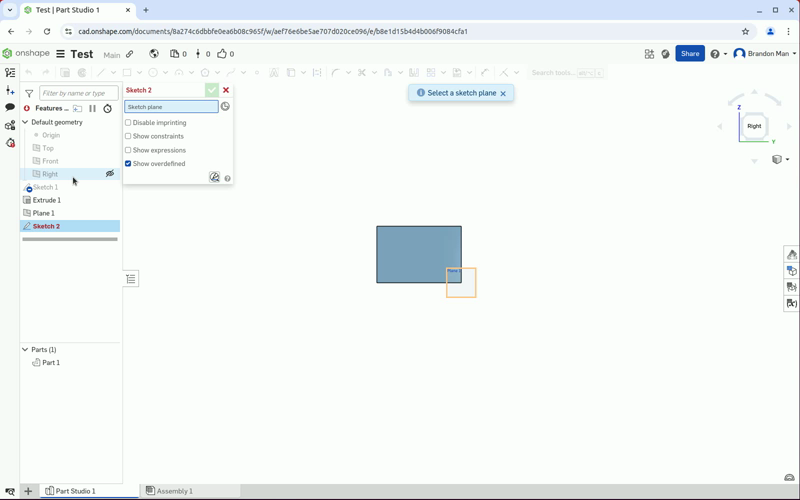
mouse_move(73, 215)
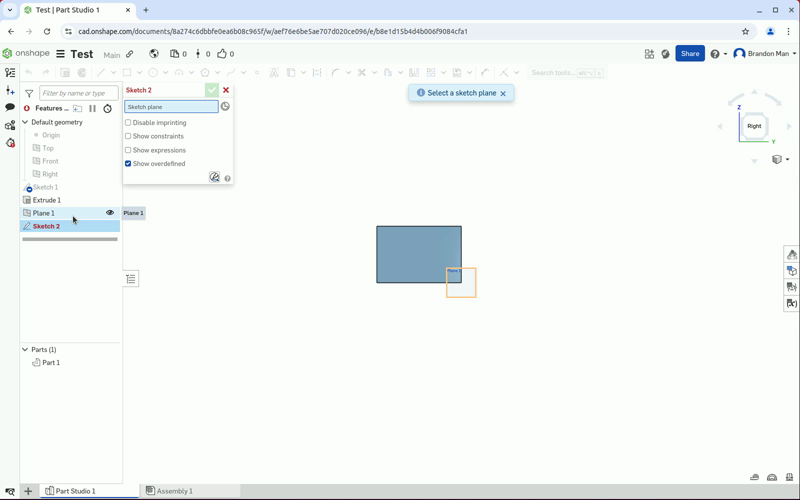
click(73, 215)
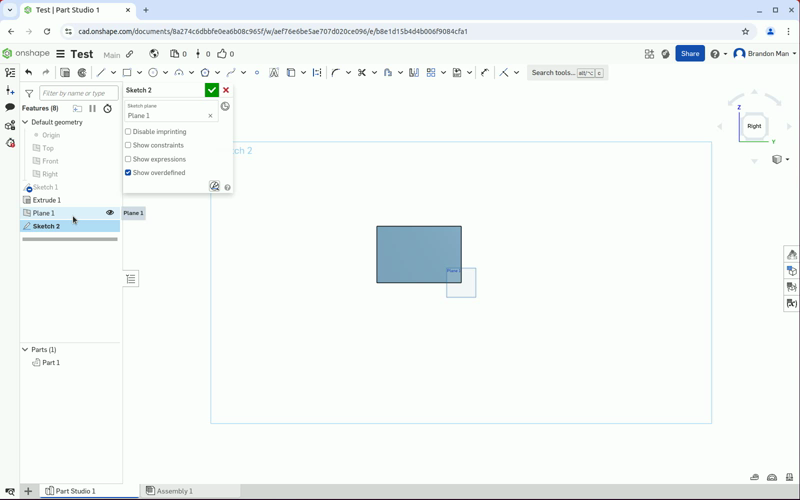
mouse_move(73, 352)
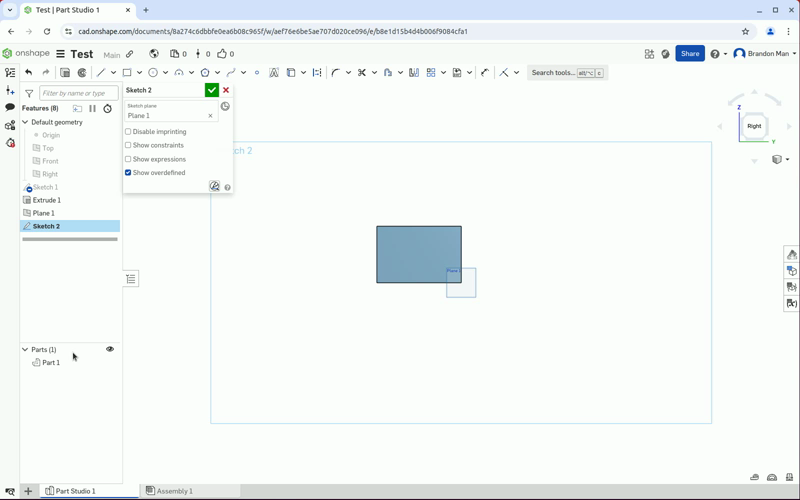
key(y)
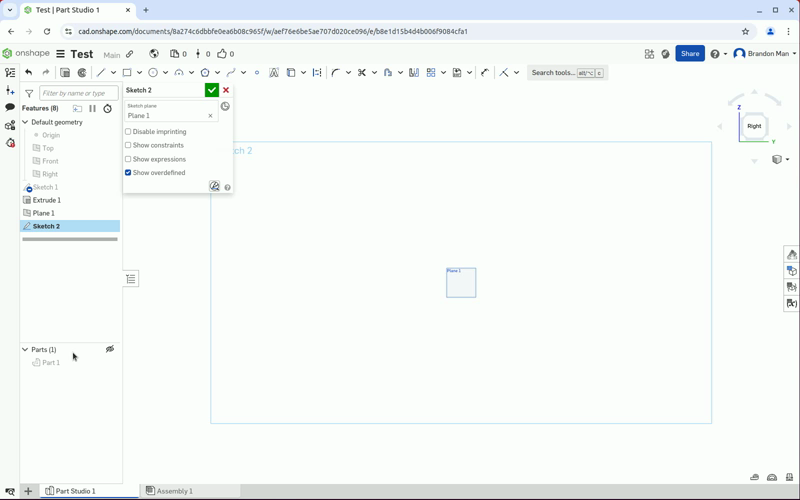
key(l)
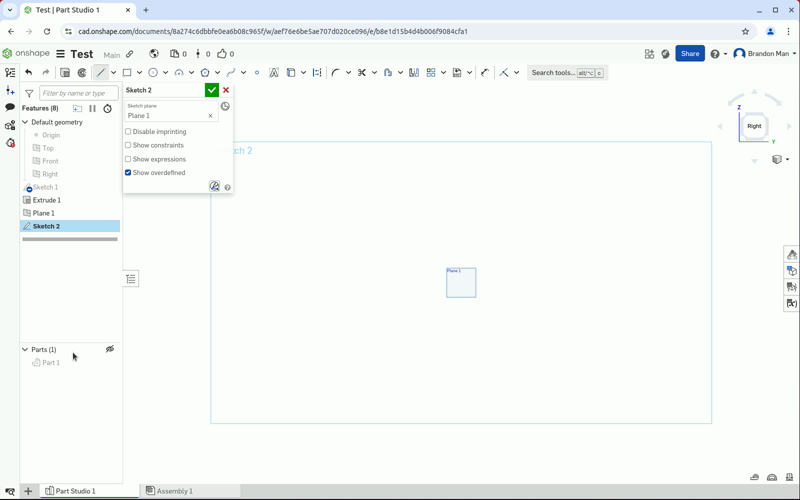
key_down(shift)
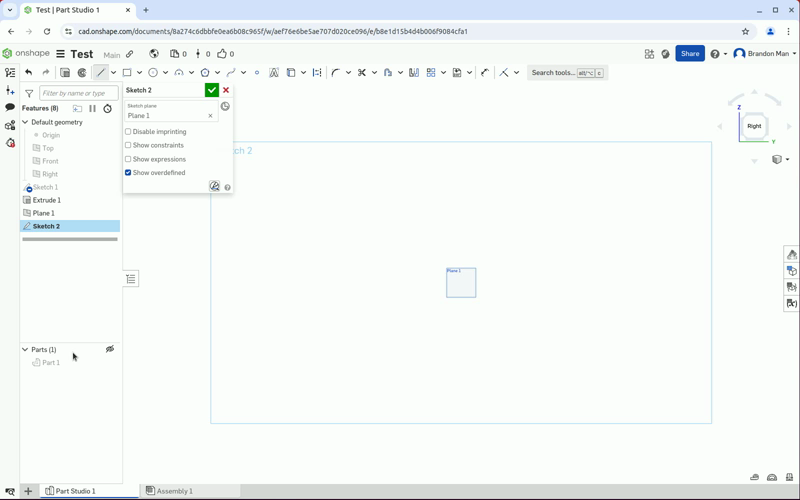
mouse_move(418, 254)
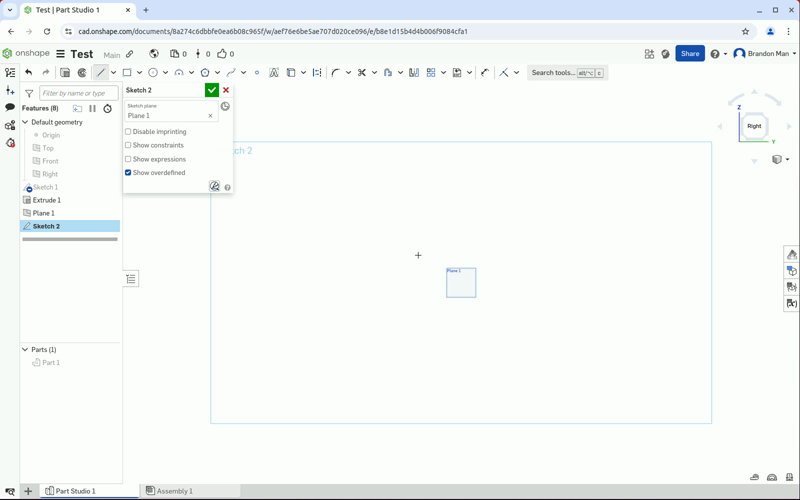
click(418, 254)
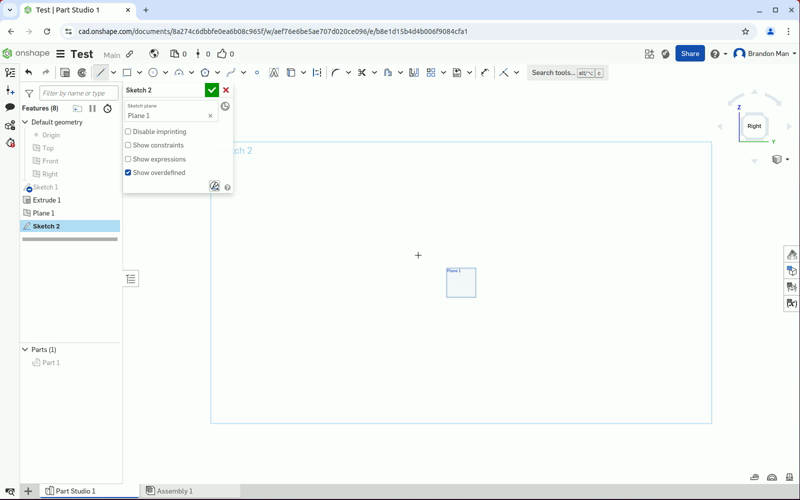
key_up(shift)
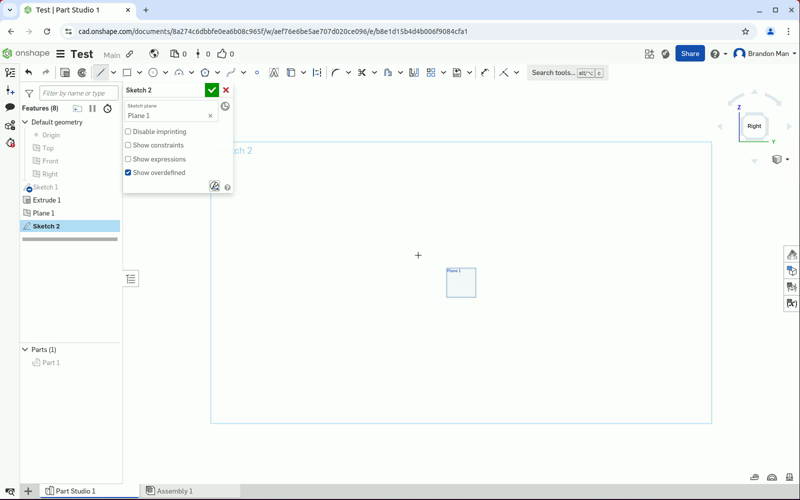
key_down(shift)
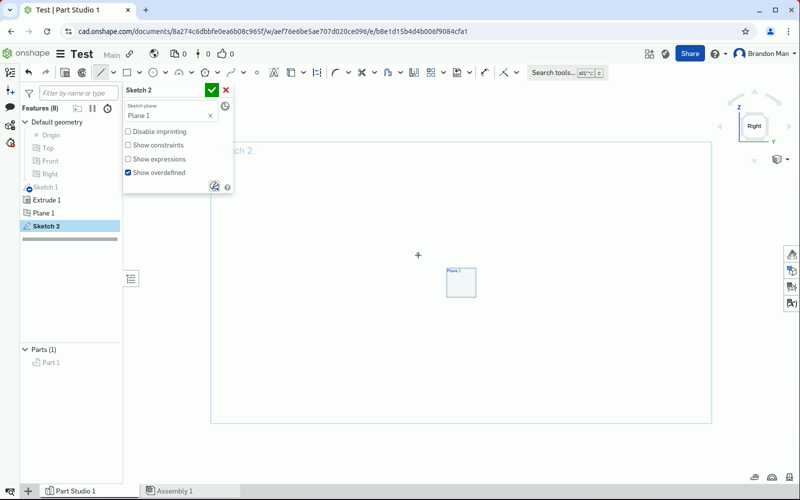
mouse_move(448, 254)
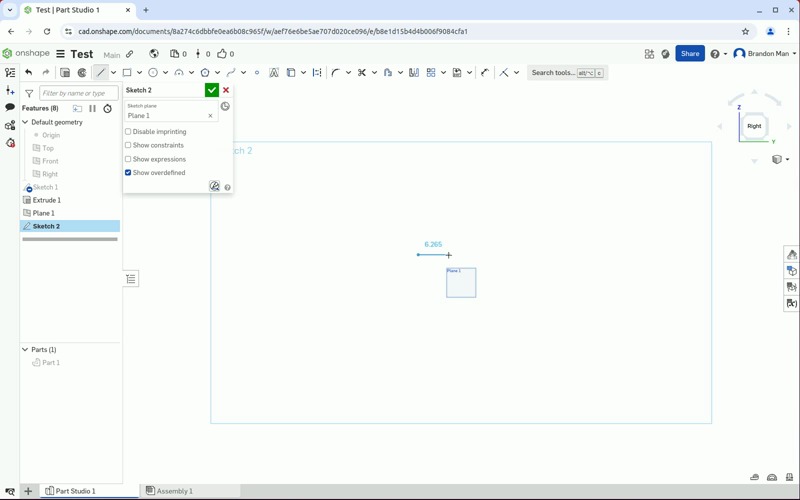
mouse_move(461, 254)
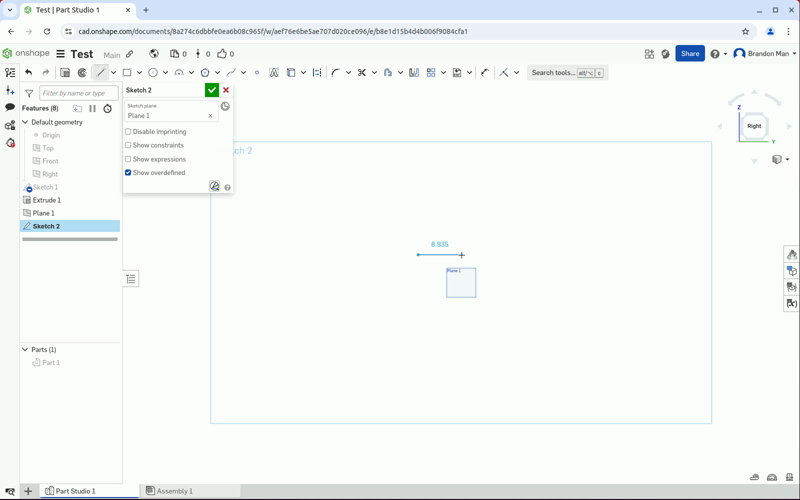
click(461, 254)
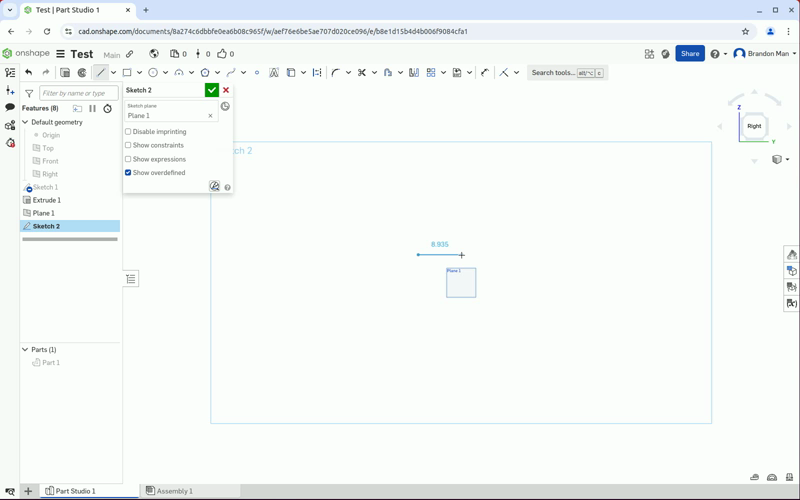
key_up(shift)
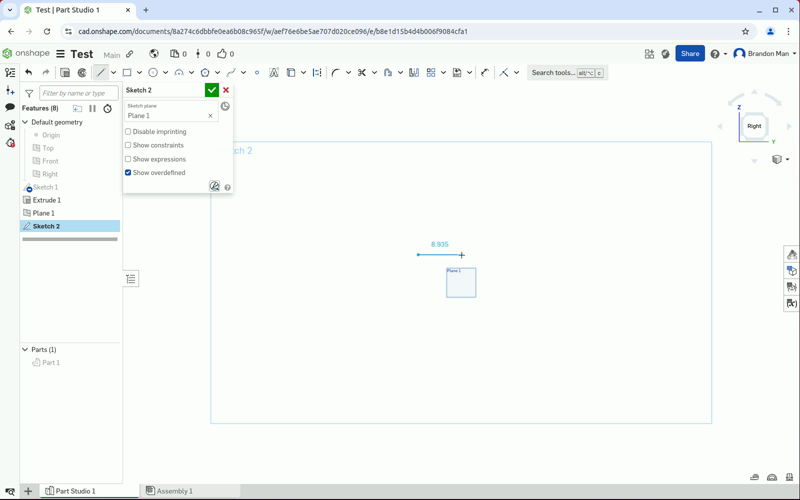
key_down(shift)
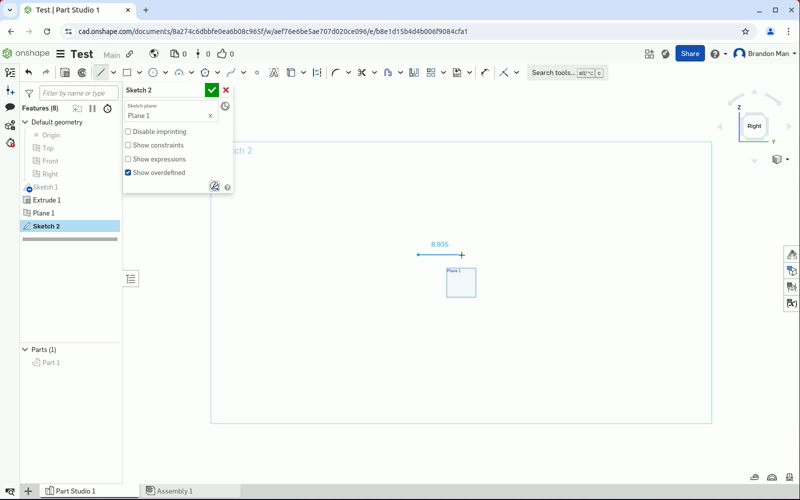
mouse_move(491, 254)
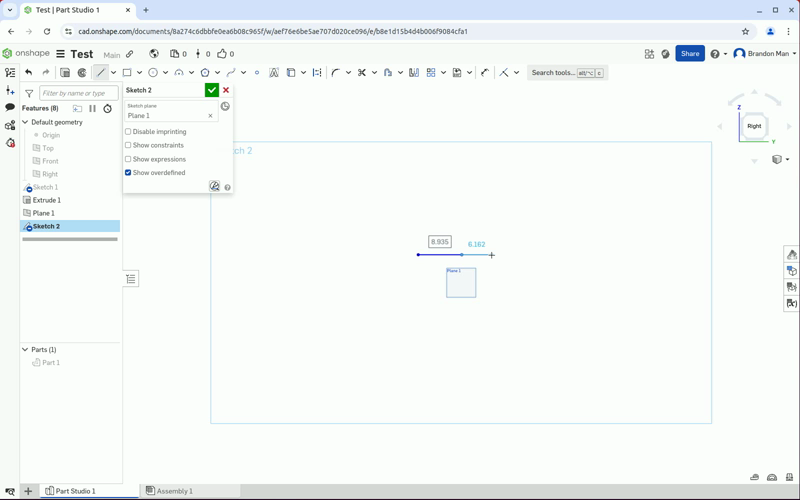
mouse_move(461, 226)
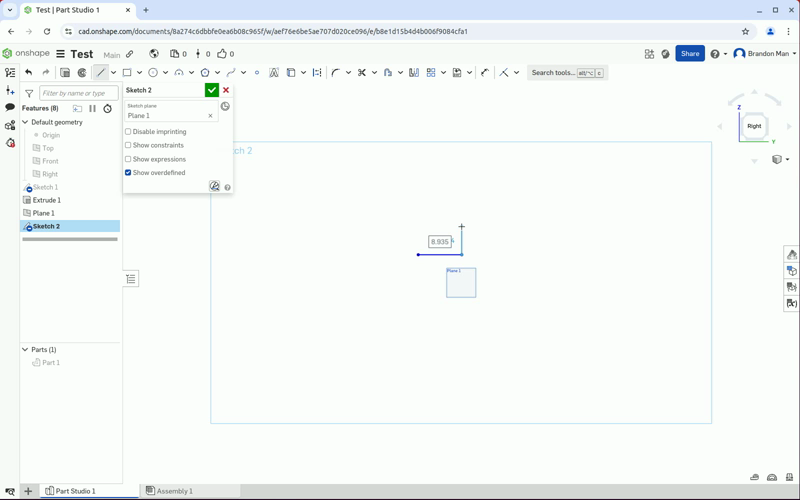
click(461, 226)
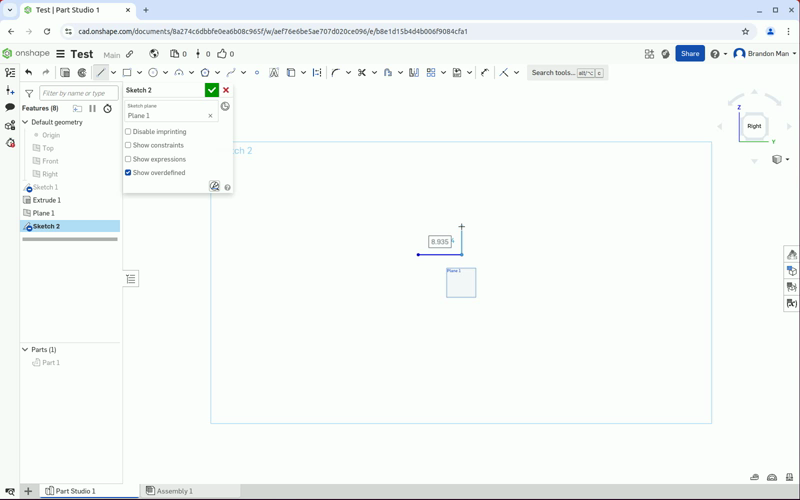
key_up(shift)
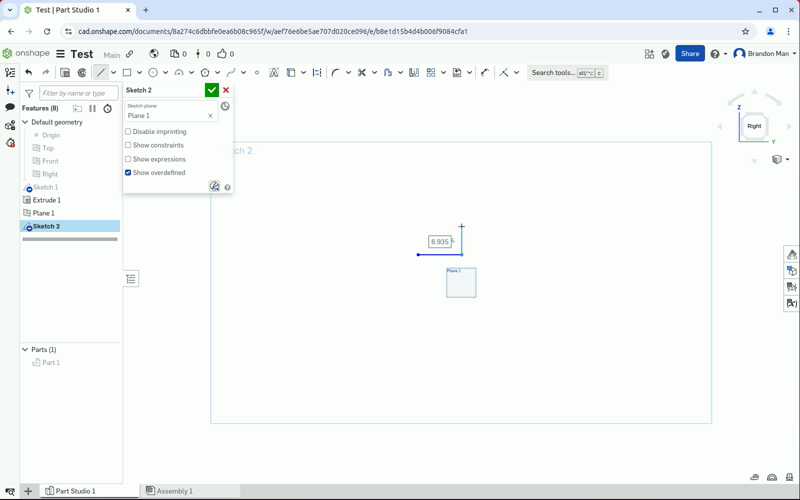
key_down(shift)
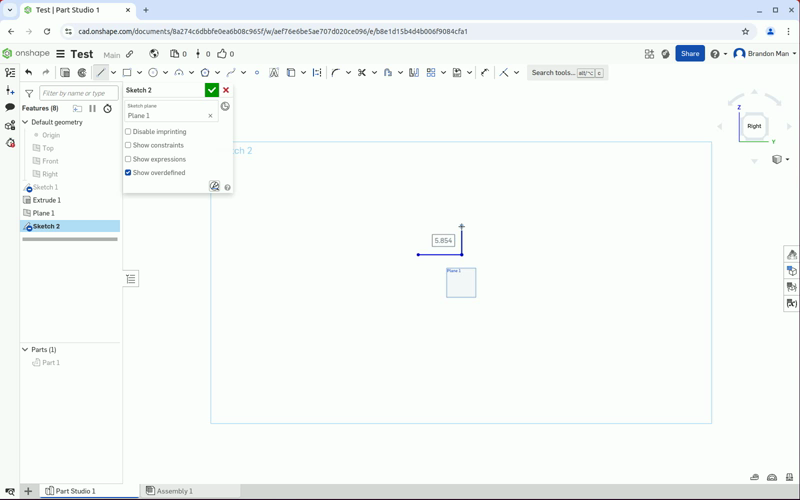
mouse_move(491, 226)
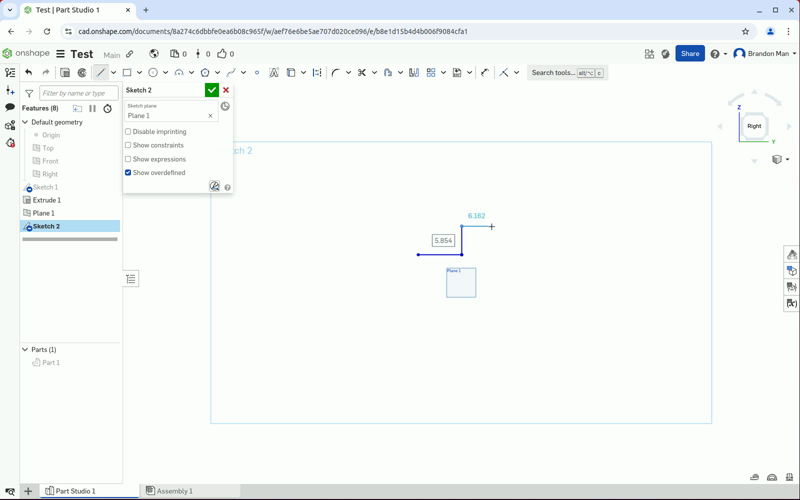
mouse_move(418, 226)
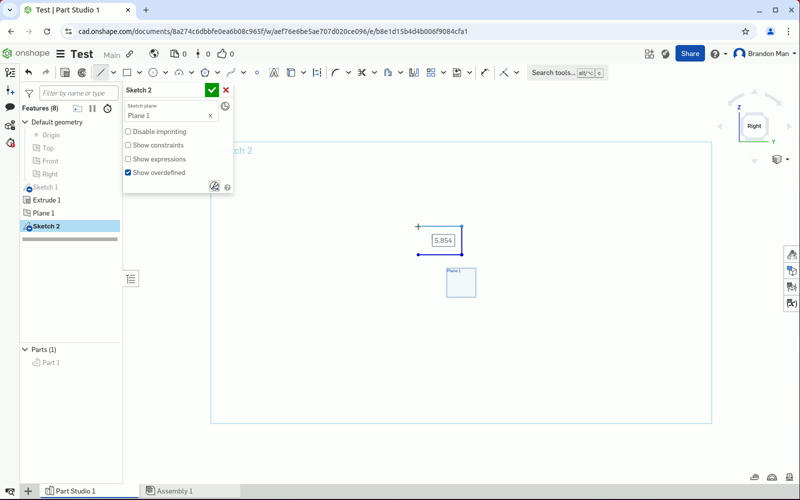
click(418, 226)
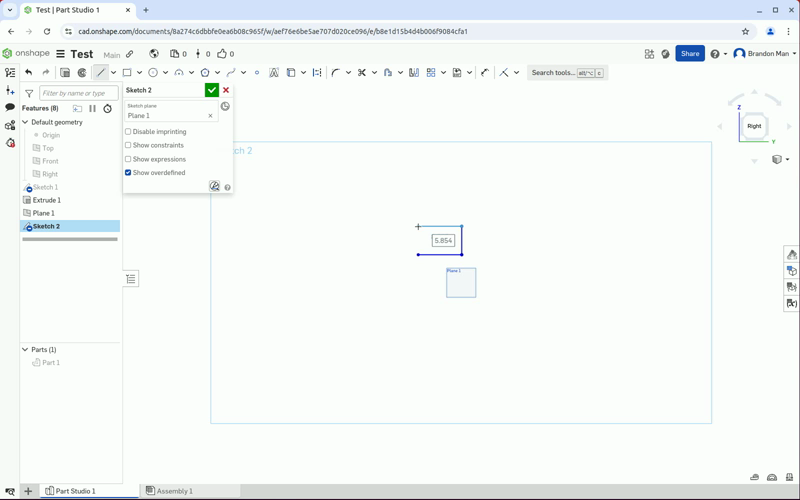
key_up(shift)
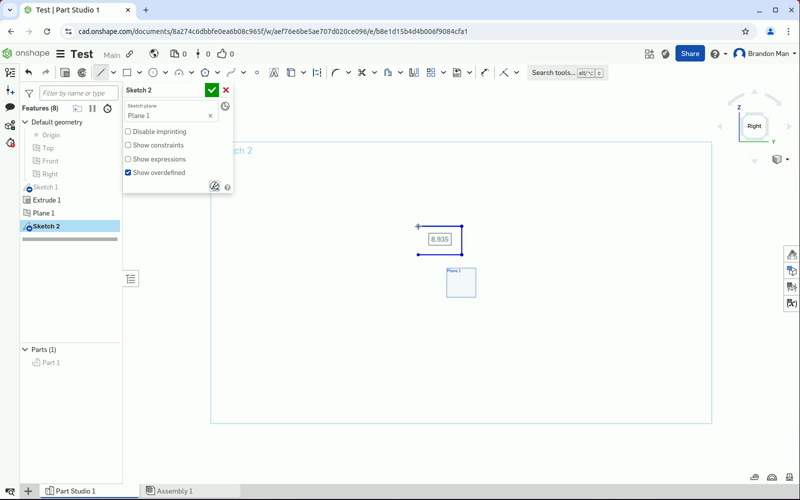
mouse_move(448, 226)
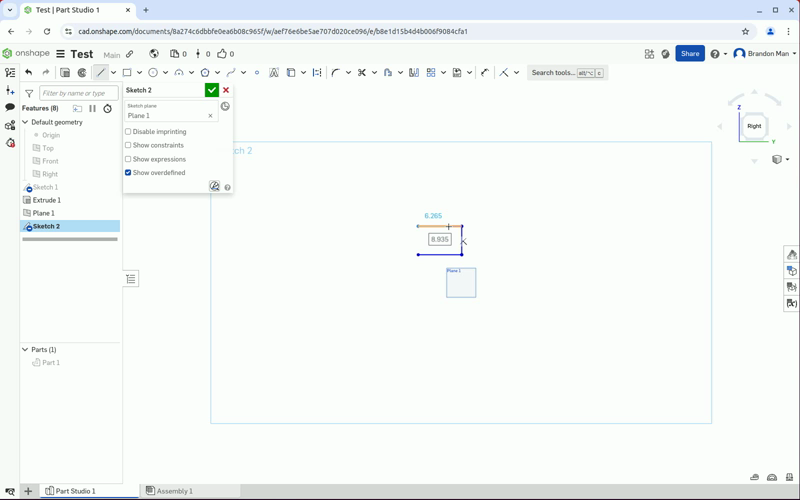
key_down(shift)
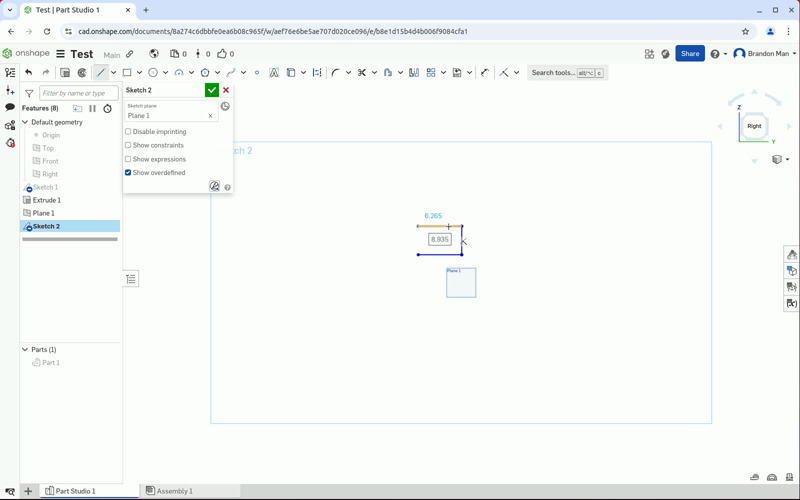
mouse_move(418, 254)
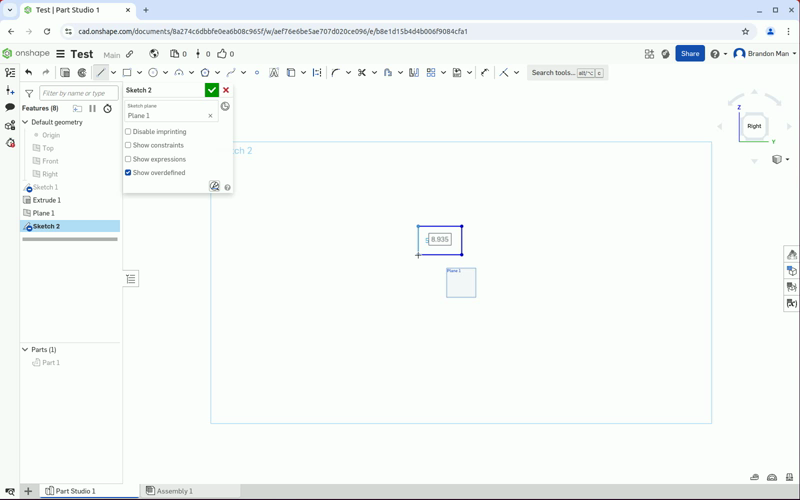
key_up(shift)
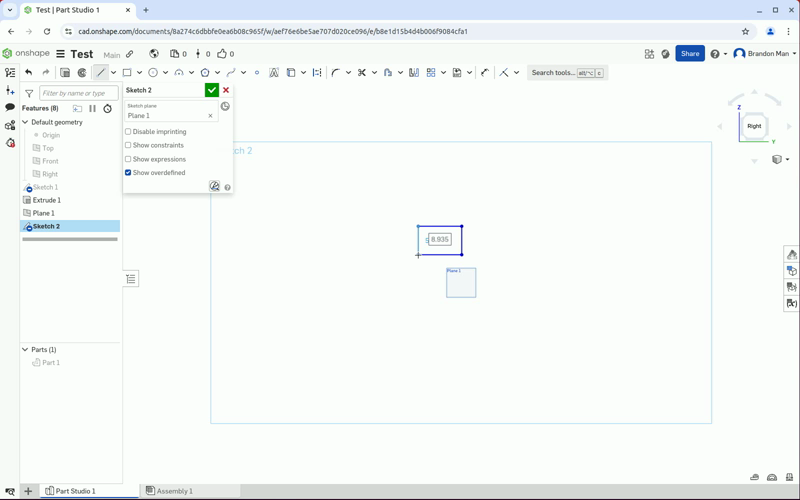
click(418, 254)
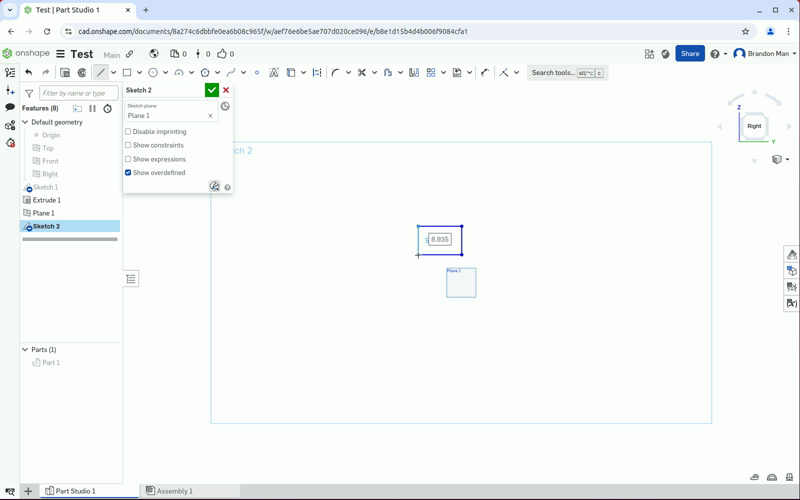
key(esc)
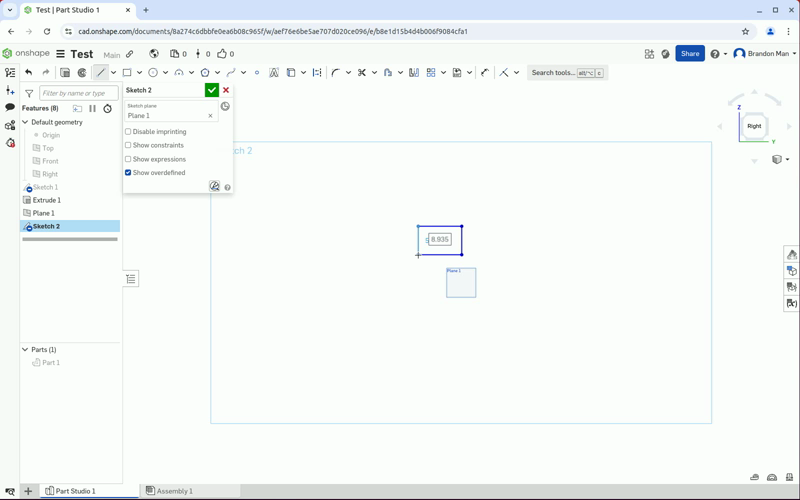
mouse_move(434, 232)
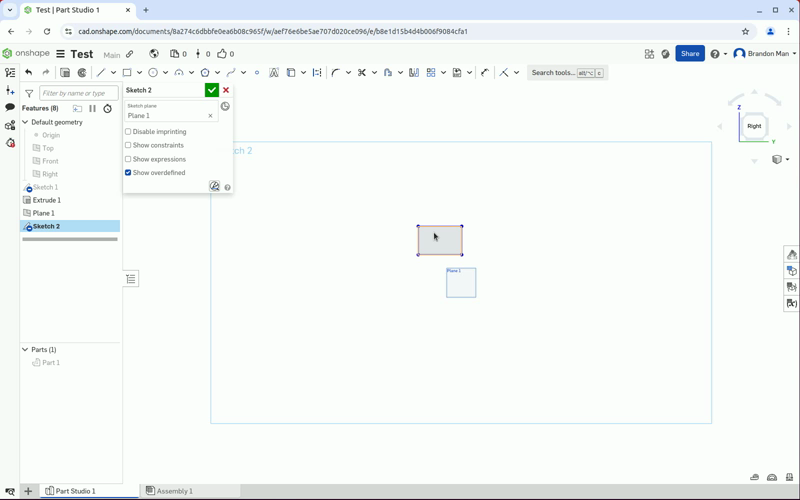
scroll(6)
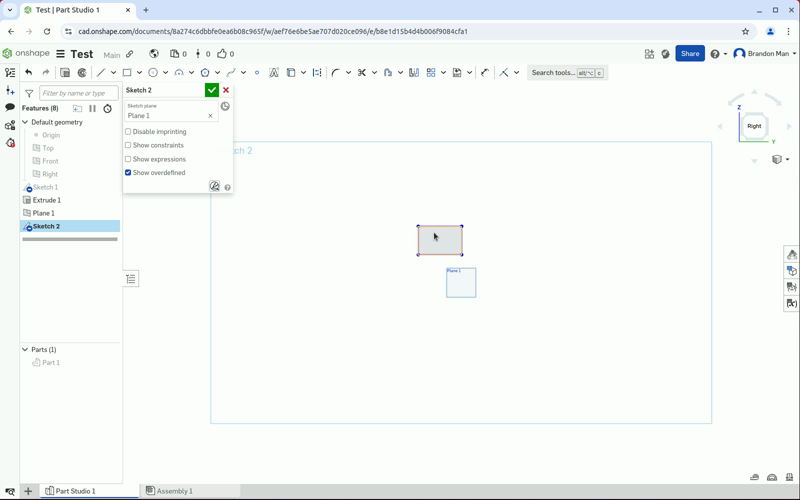
scroll(6)
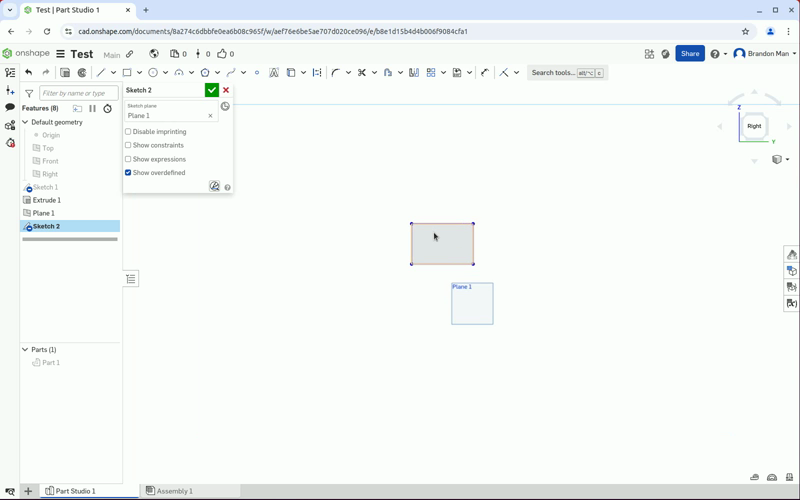
scroll(6)
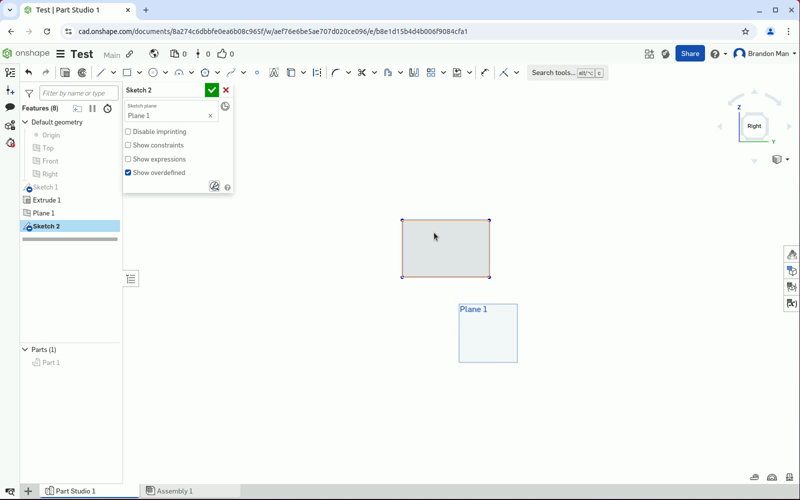
scroll(6)
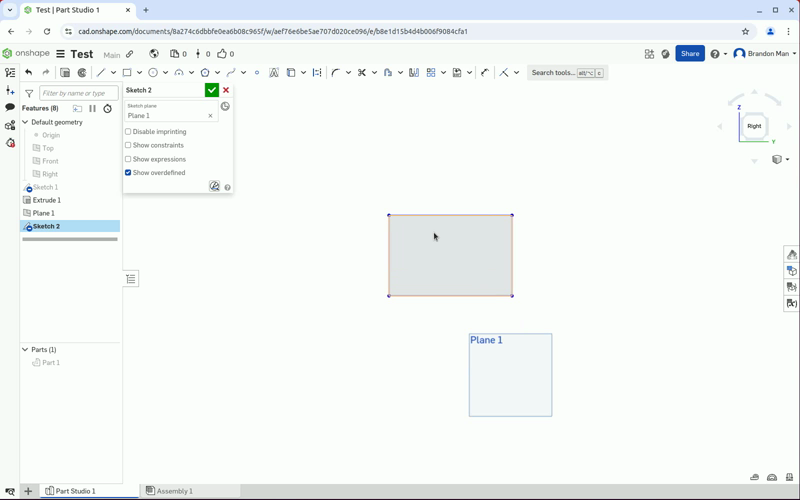
scroll(6)
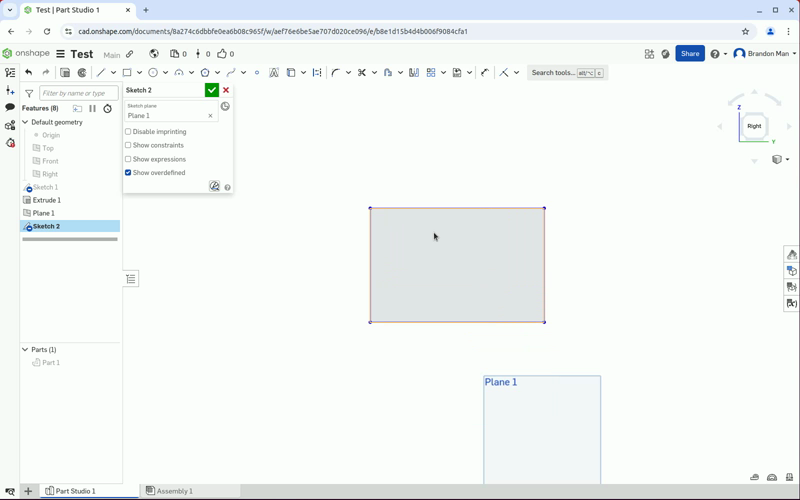
scroll(6)
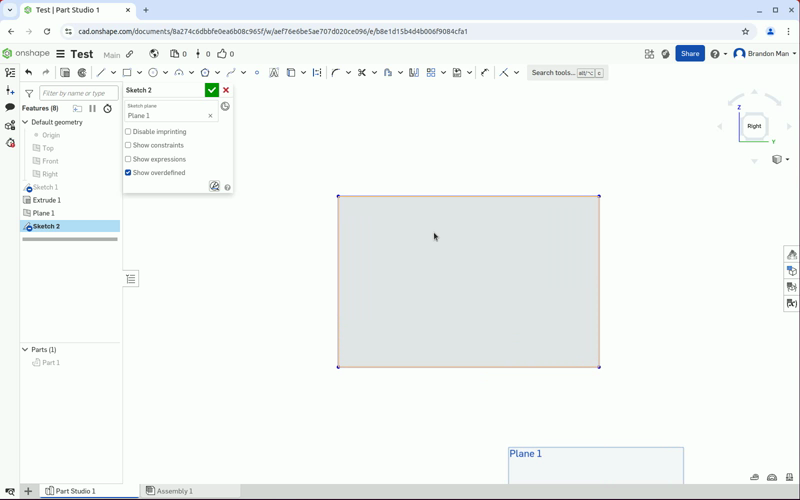
scroll(6)
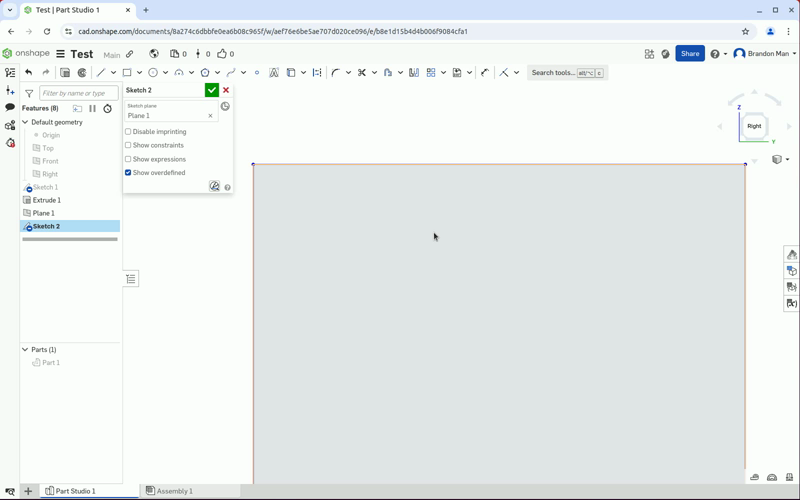
click(434, 232)
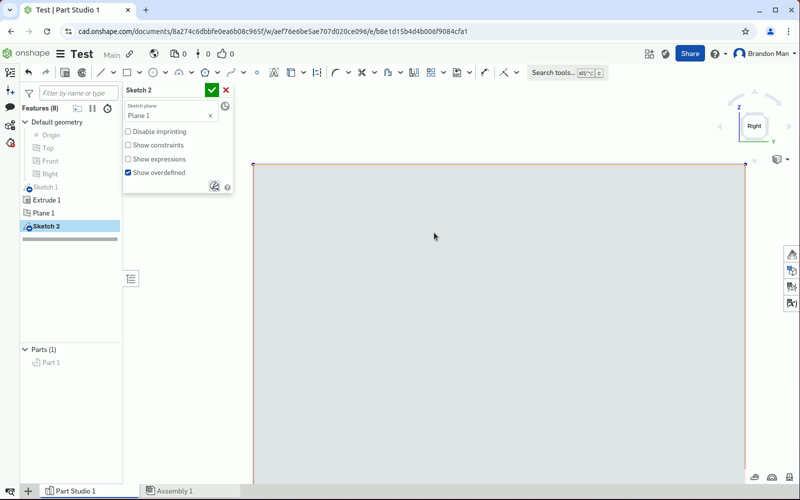
scroll(-6)
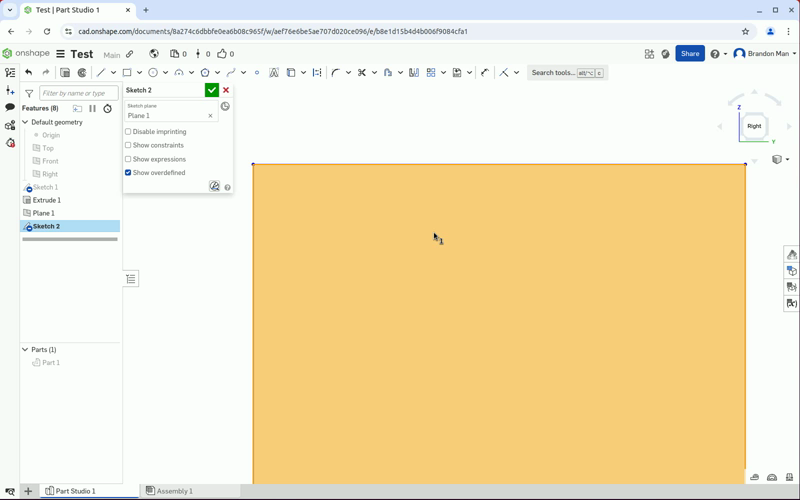
scroll(-6)
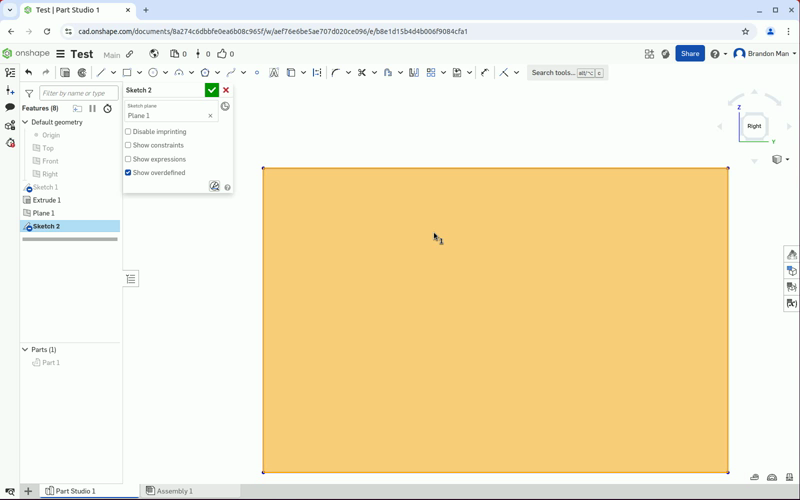
scroll(-6)
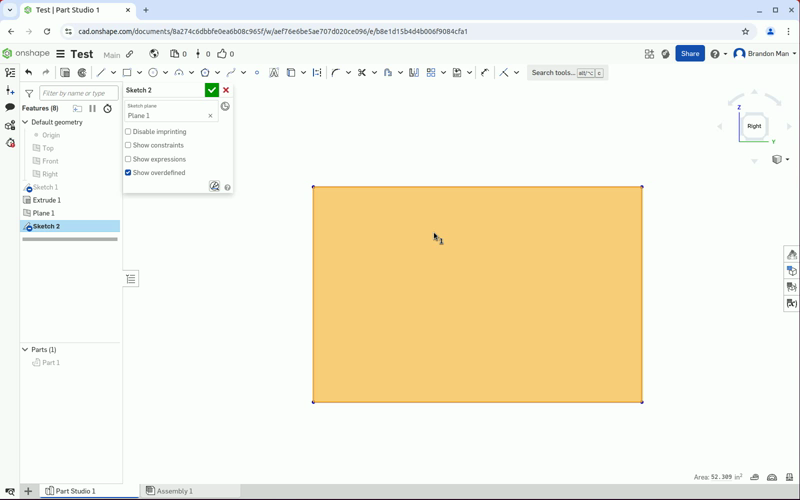
scroll(-6)
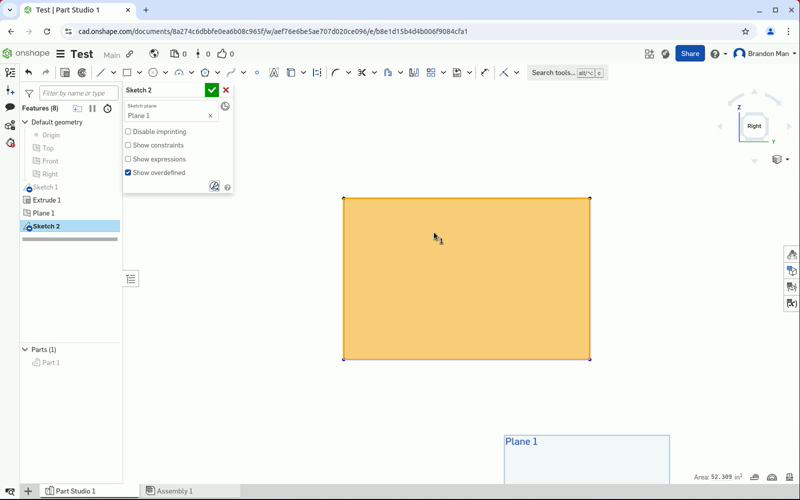
scroll(-6)
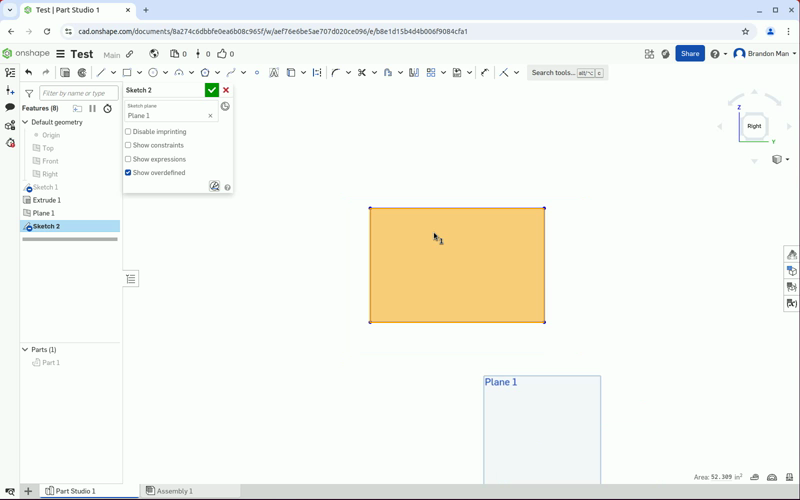
scroll(-6)
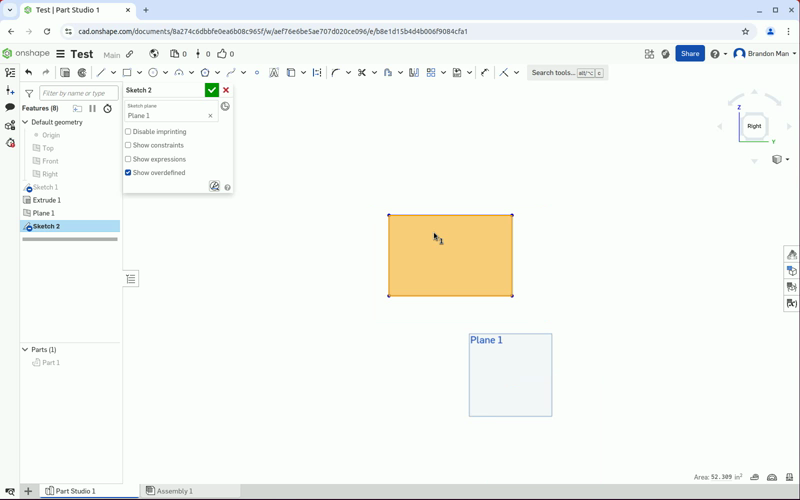
scroll(-6)
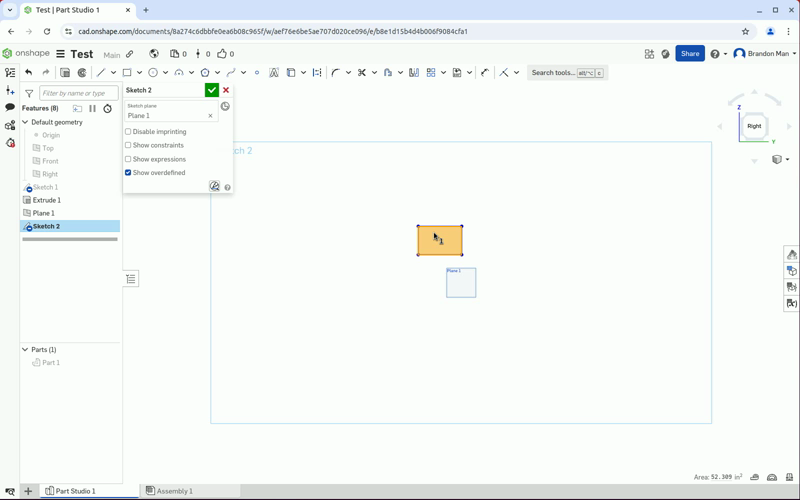
mouse_move(73, 352)
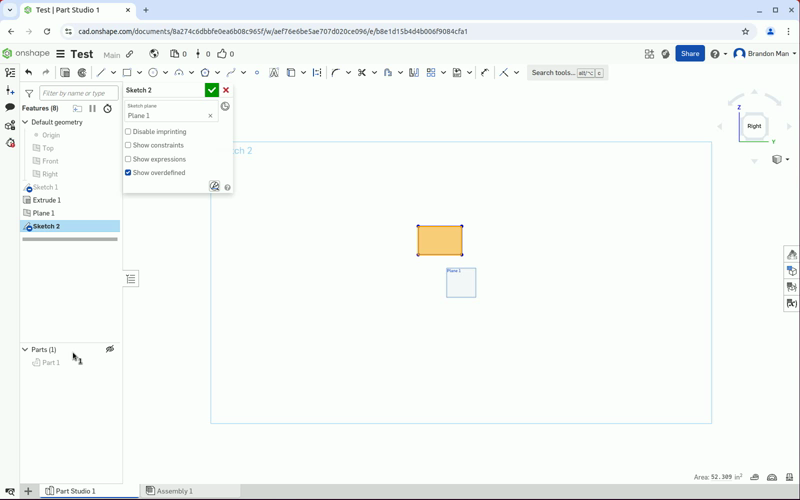
key(shift+y)
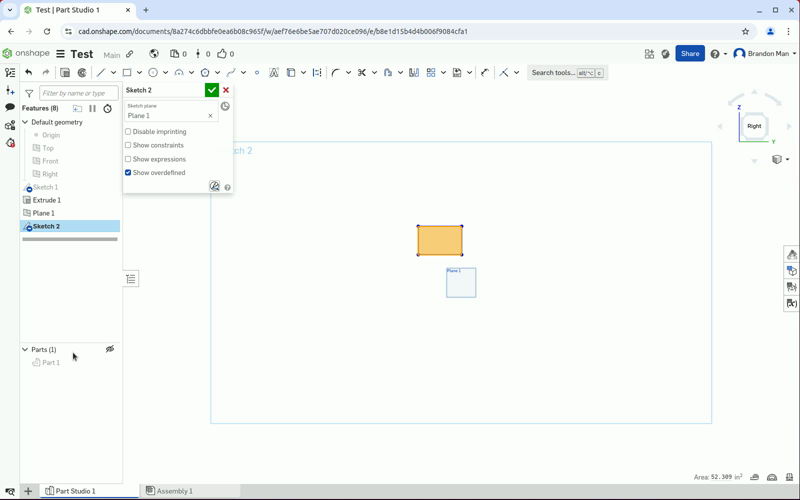
key(shift+e)
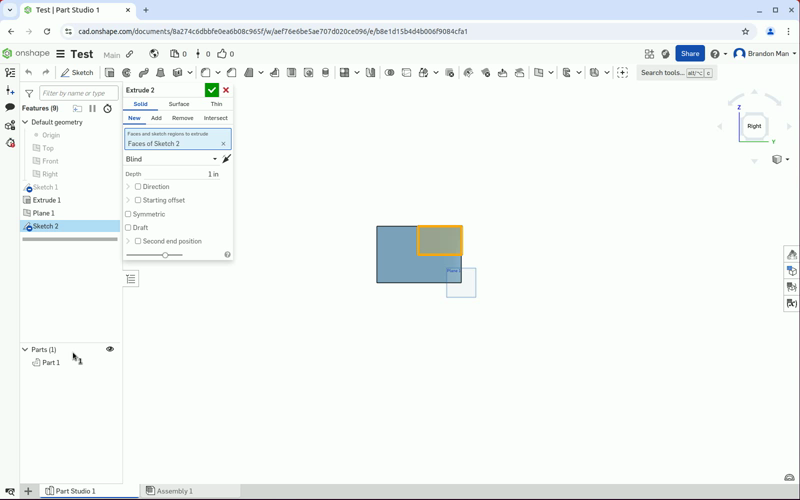
mouse_move(143, 106)
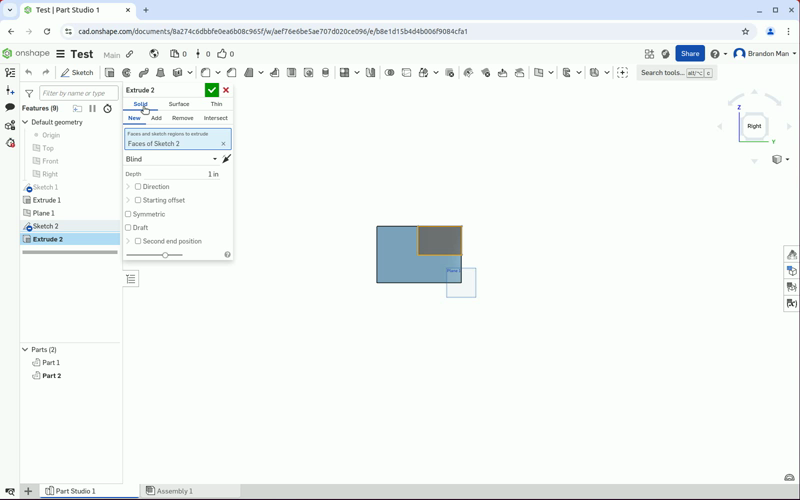
click(143, 106)
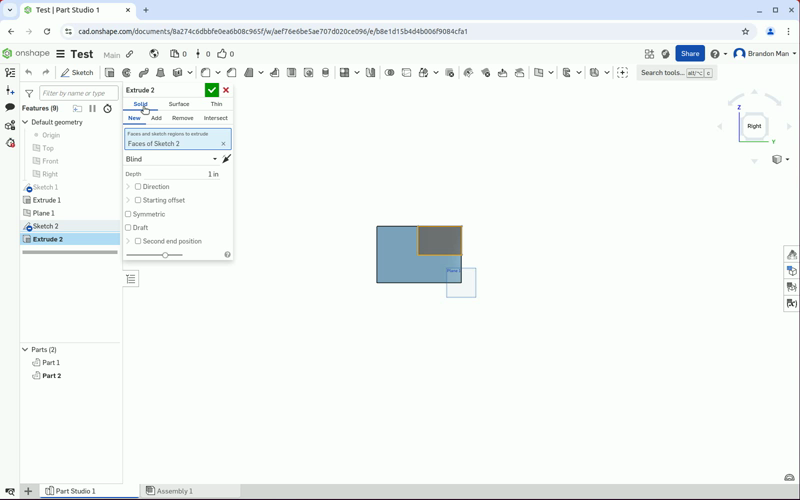
mouse_move(186, 120)
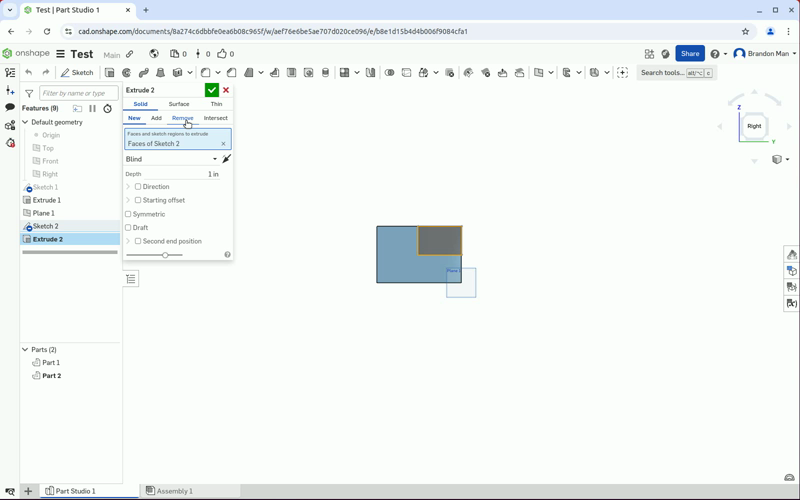
click(186, 120)
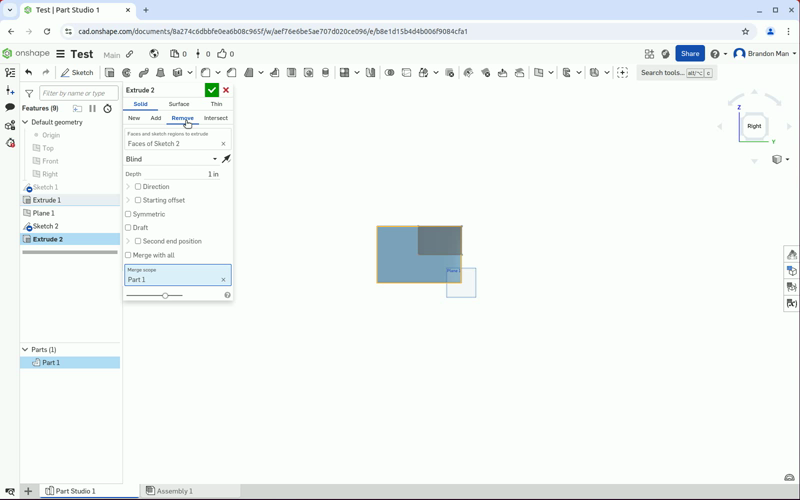
key(tab, 4)
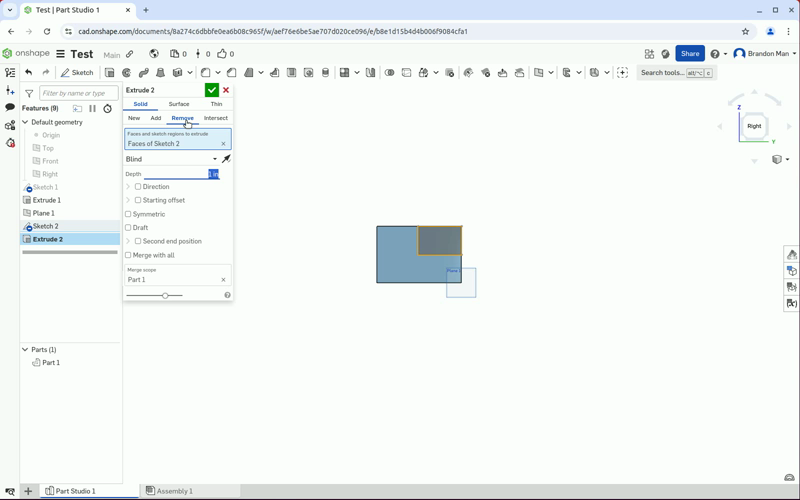
text(8.666)
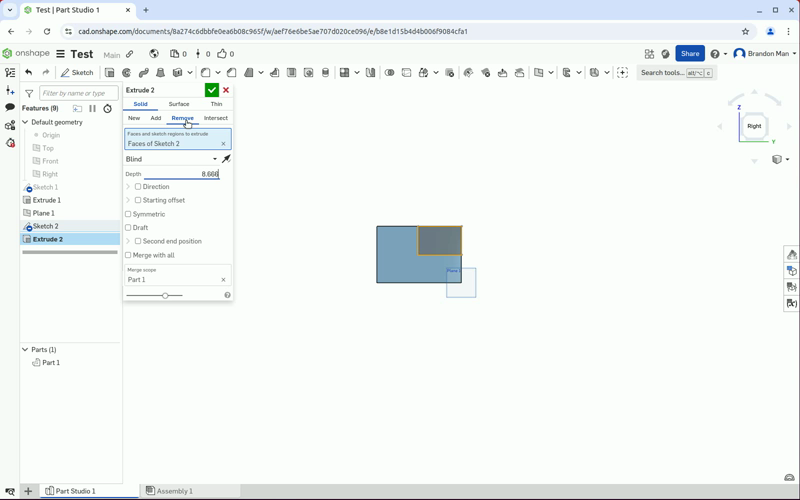
key(tab, 6)
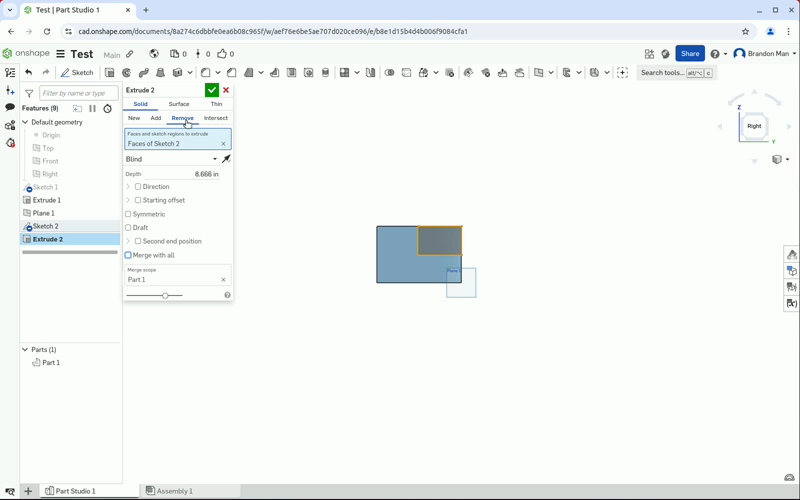
key(space)
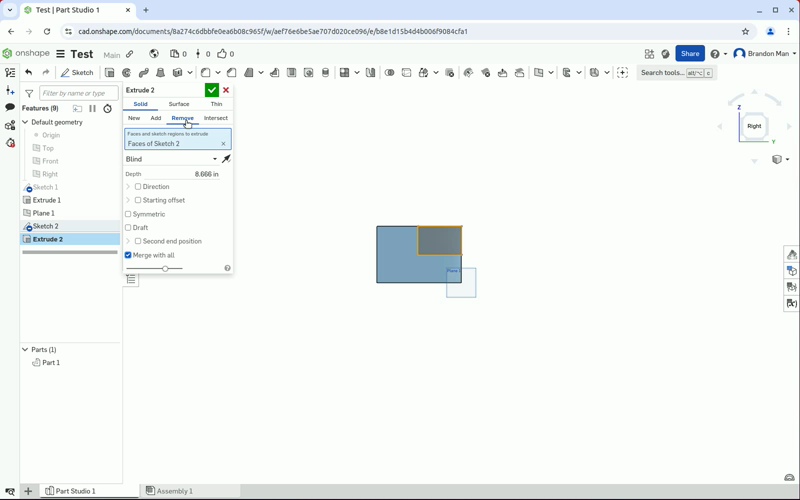
key(enter)
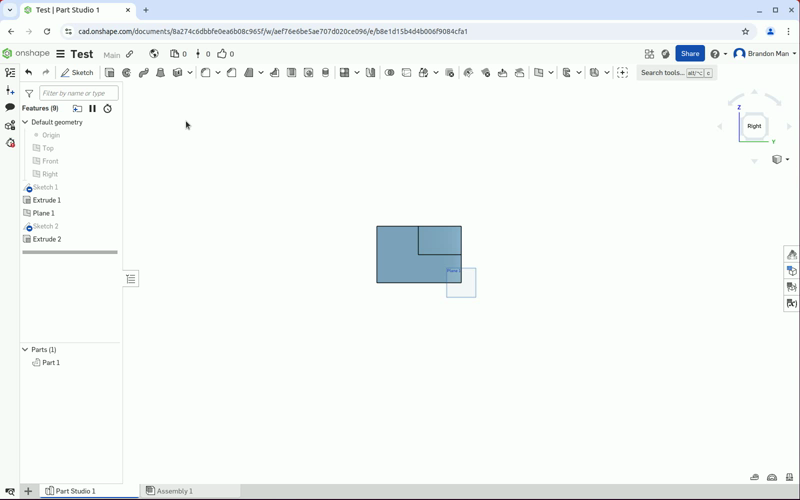
key(shift+h)
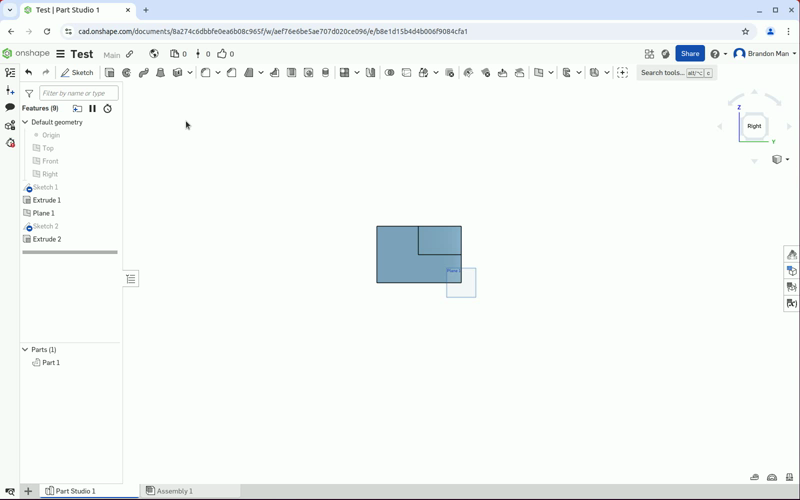
key(shift+h)
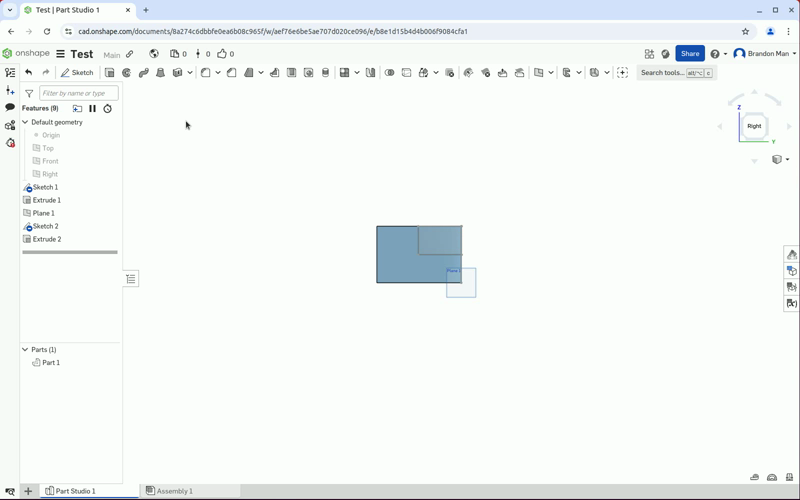
key(shift+7)
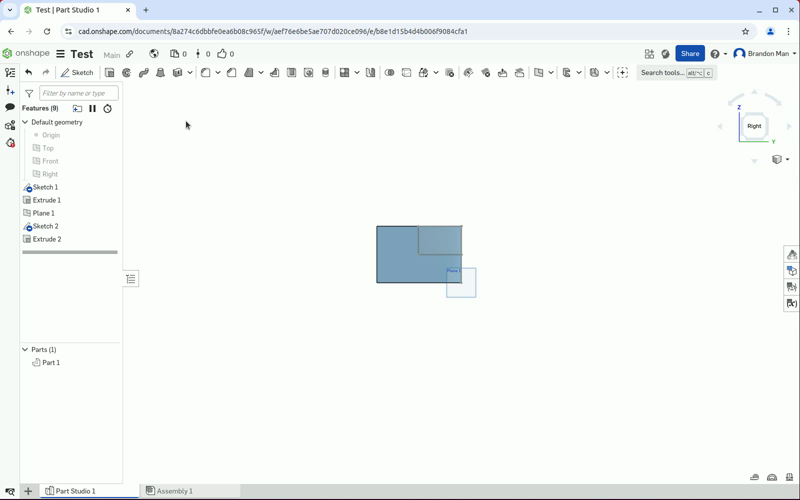
key(right, 2)
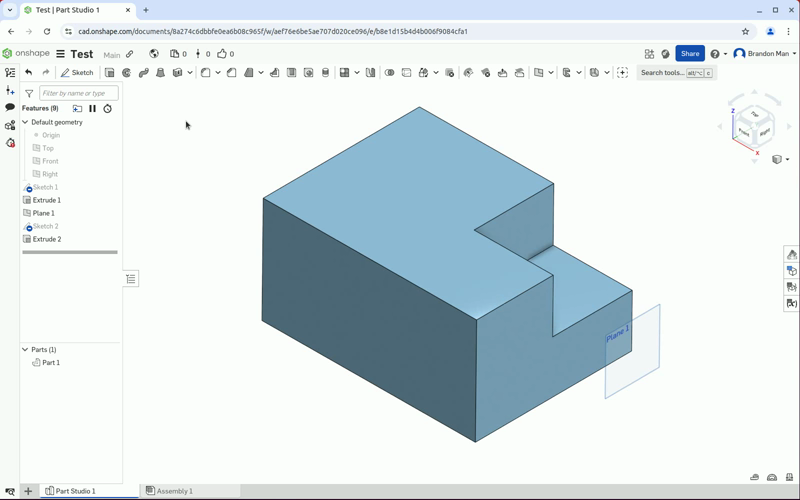
key(down, 2)
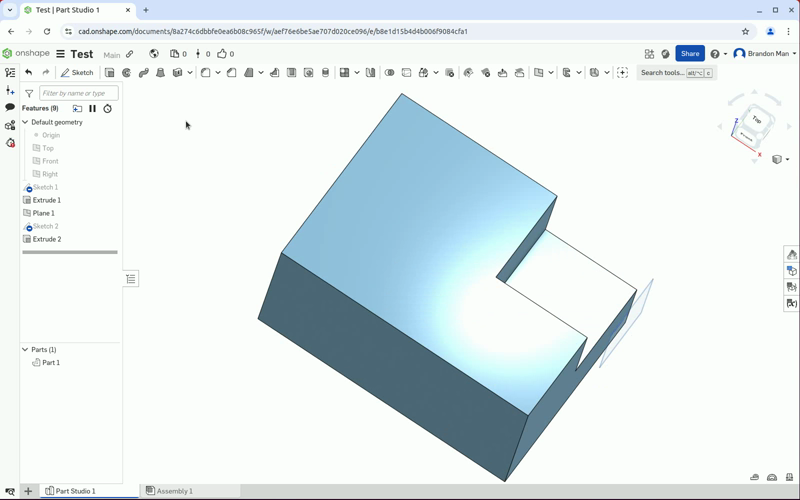
key(up, 2)
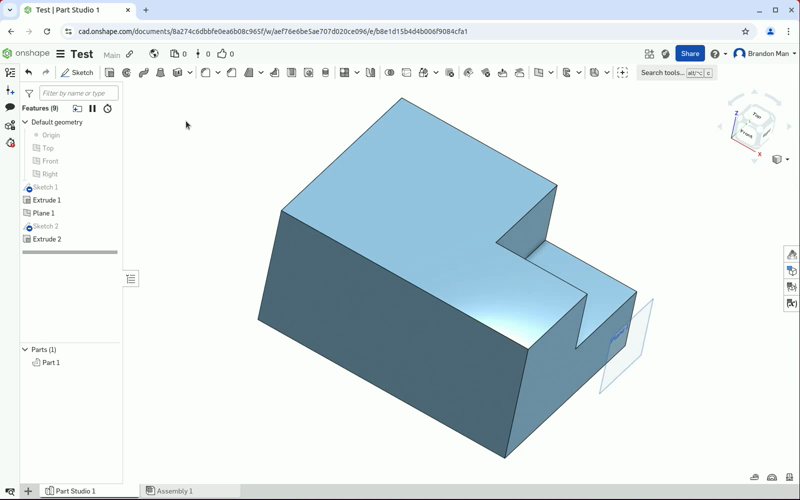
key(left, 2)
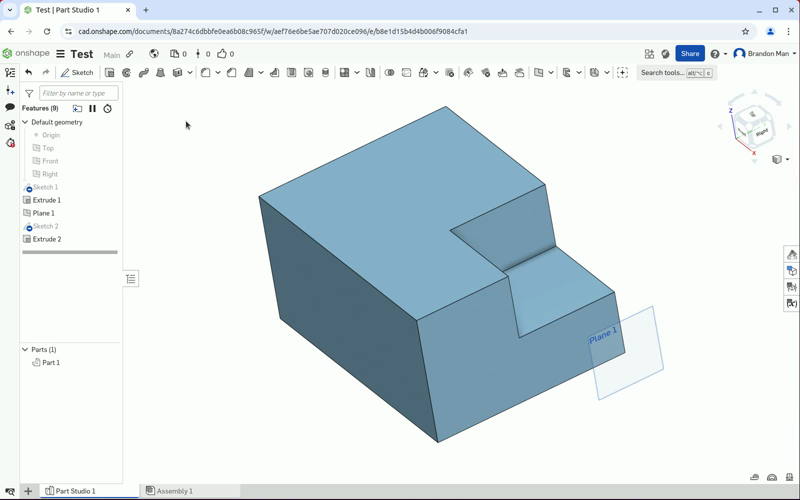
mouse_move(73, 189)
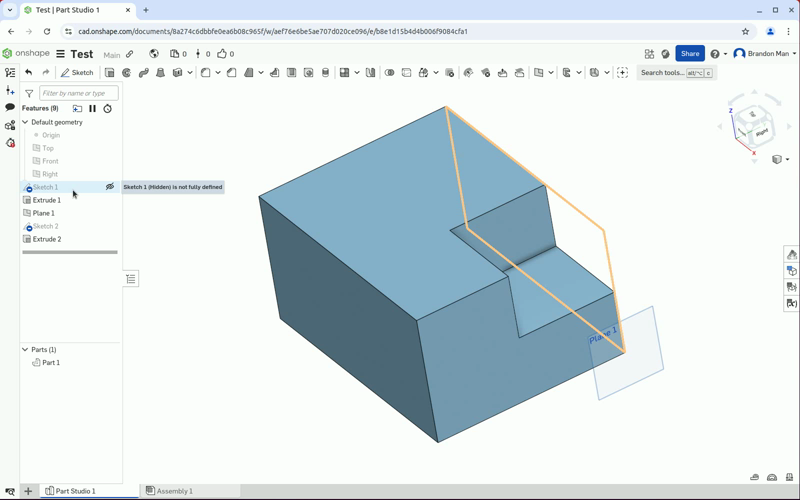
click(73, 189)